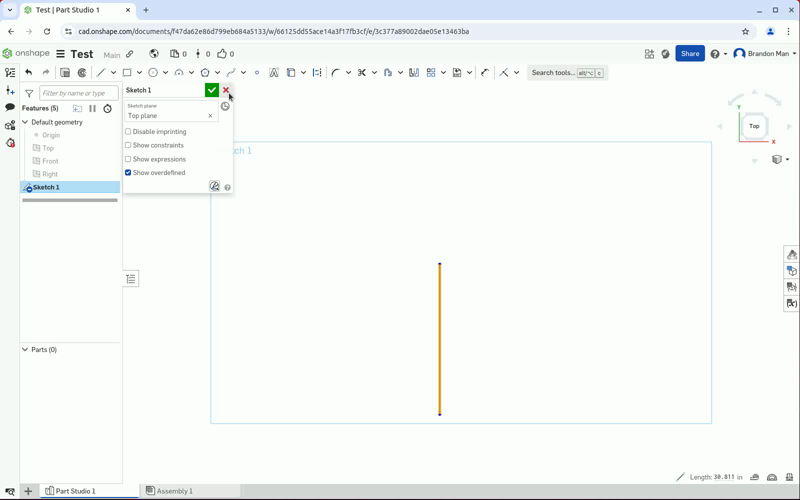
key(shift+h)
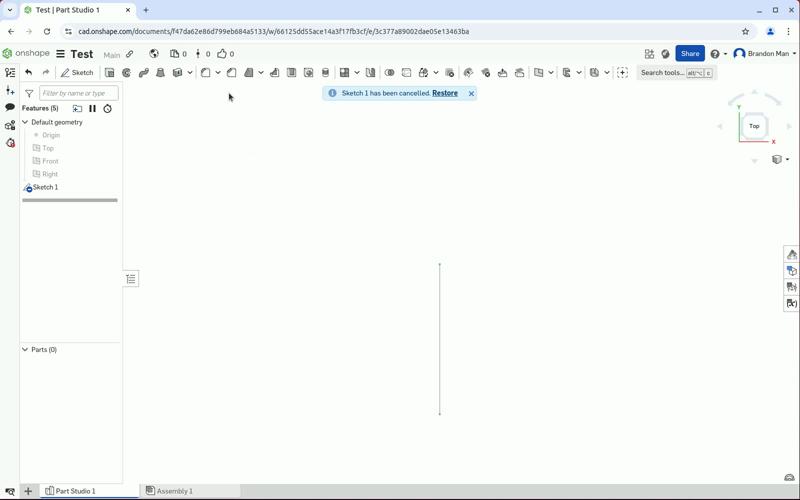
key(shift+s)
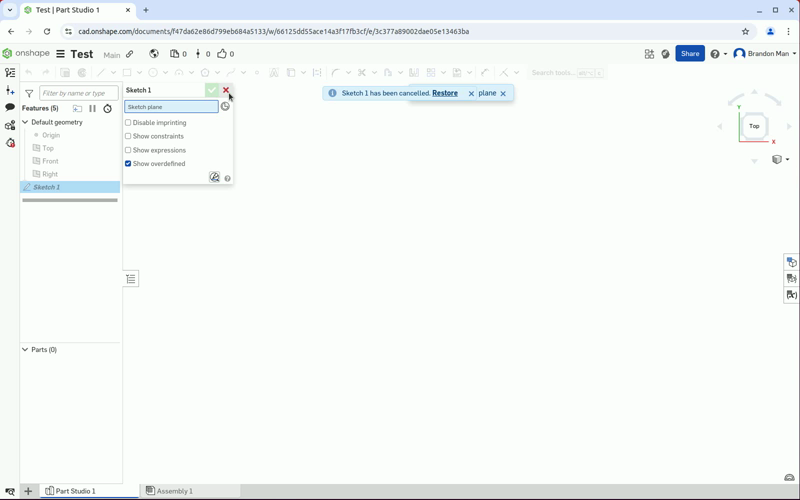
mouse_move(73, 150)
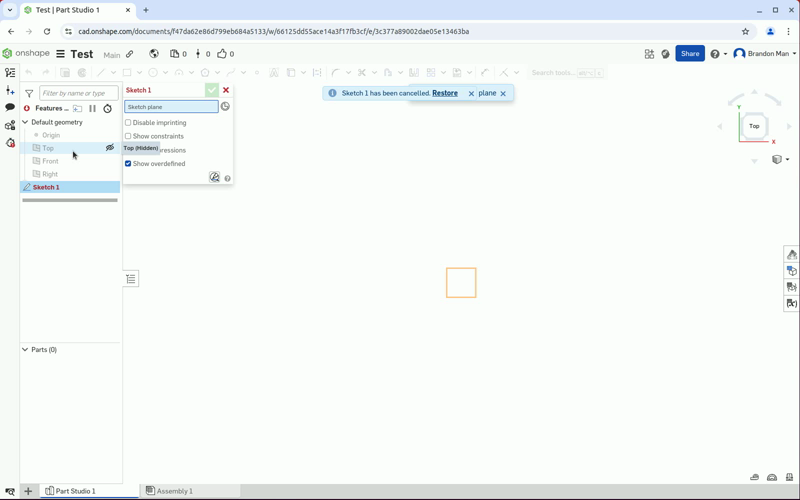
click(73, 150)
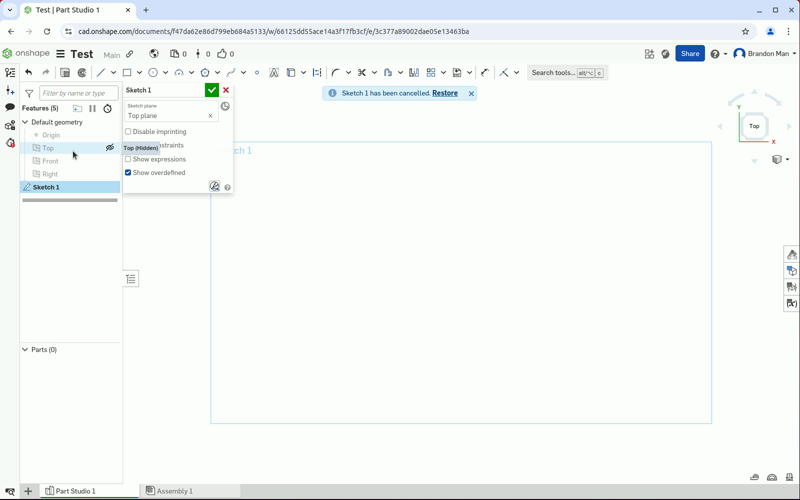
mouse_move(73, 352)
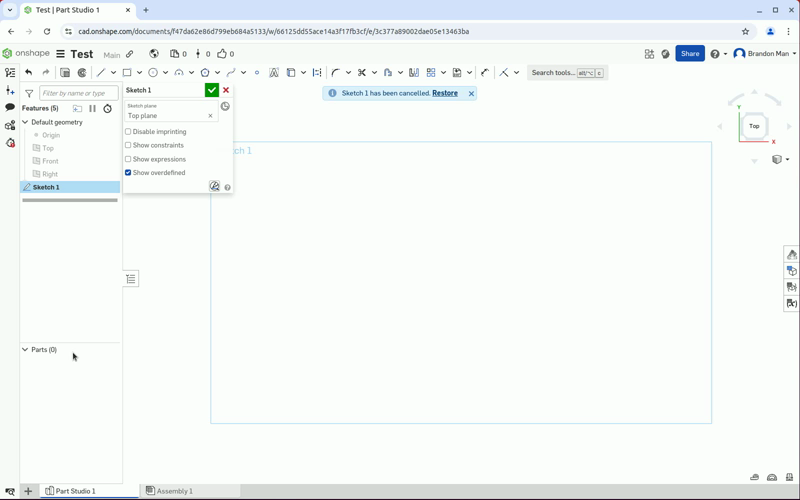
key(y)
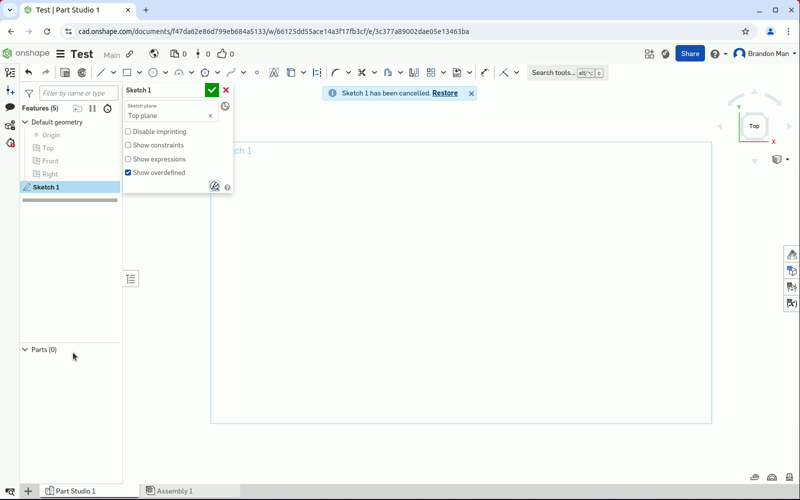
key(l)
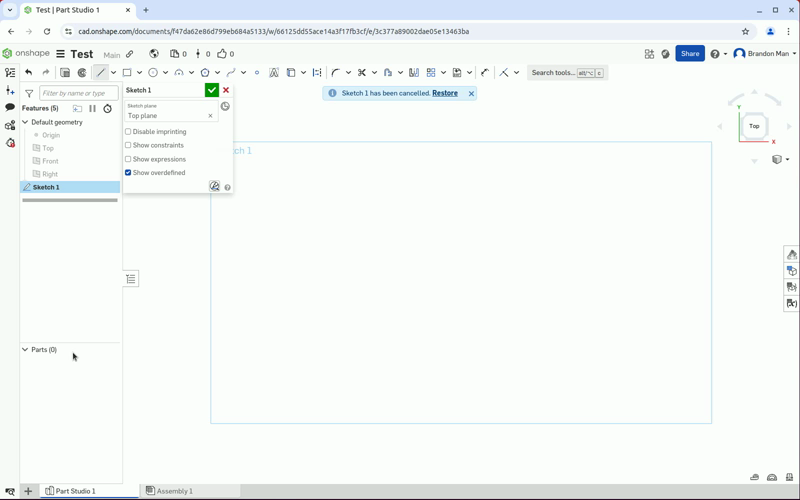
key_down(shift)
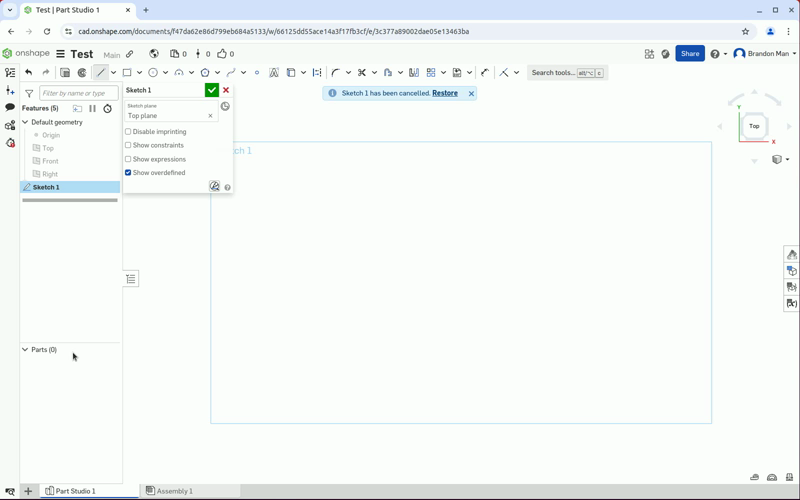
mouse_move(460, 282)
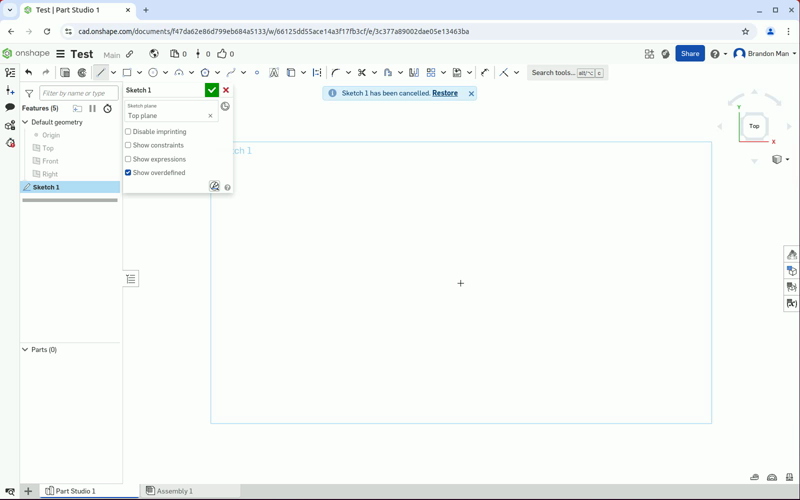
click(460, 282)
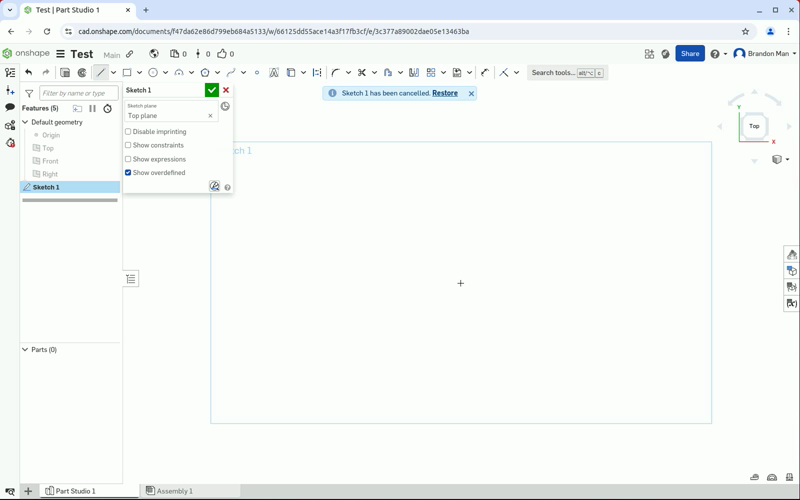
key_up(shift)
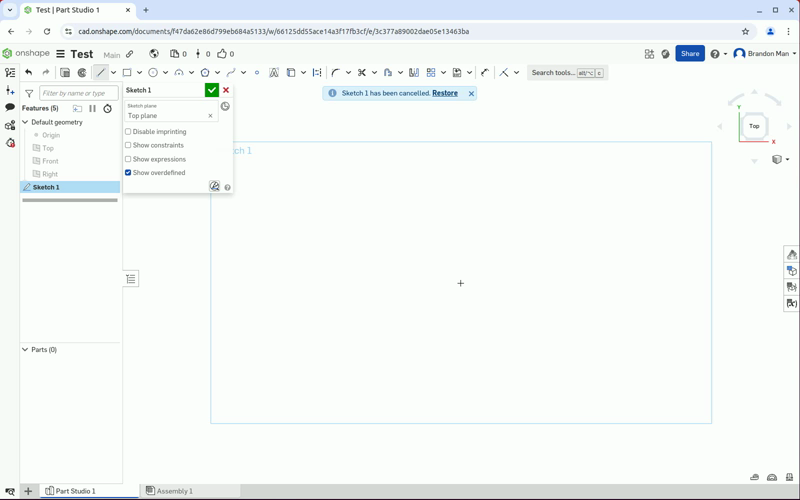
key_down(shift)
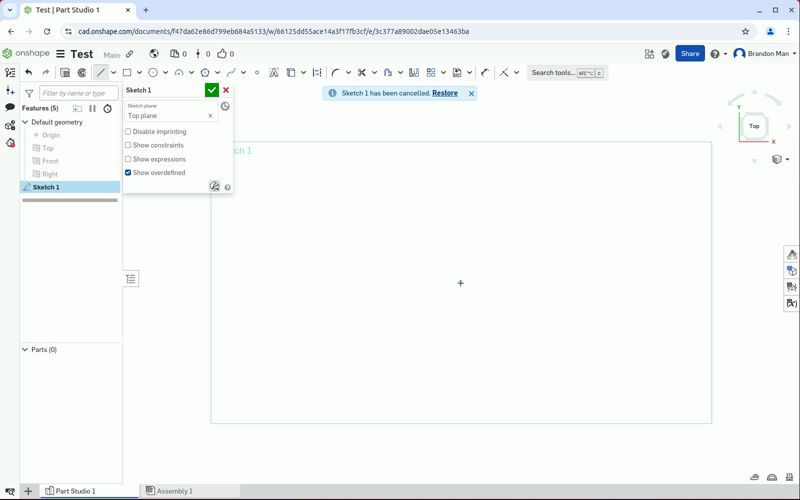
mouse_move(573, 282)
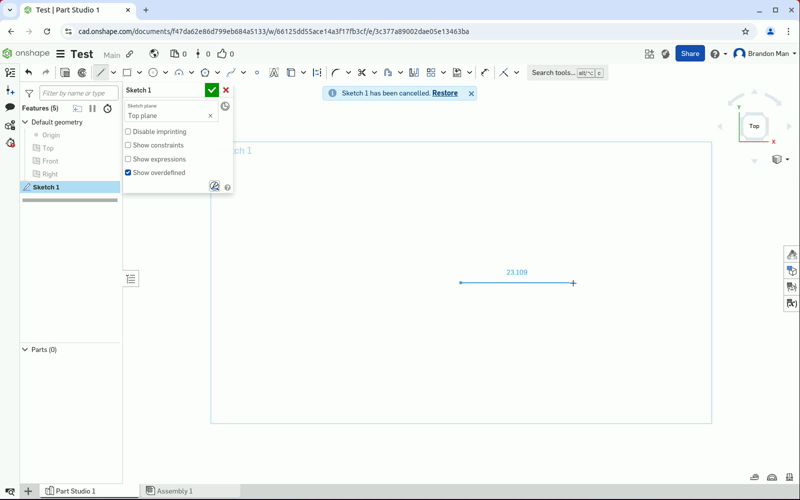
click(573, 282)
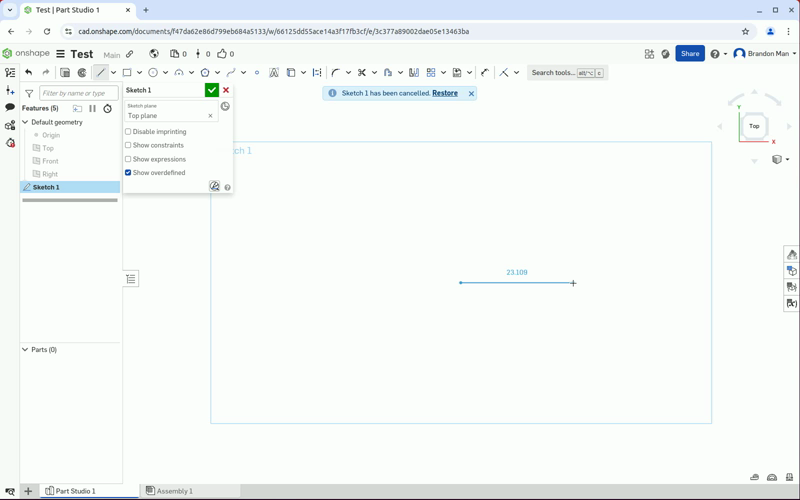
key_up(shift)
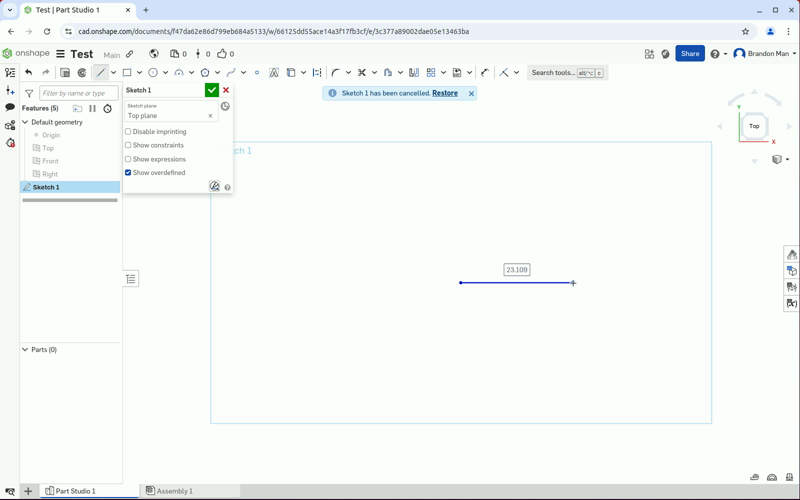
key_down(shift)
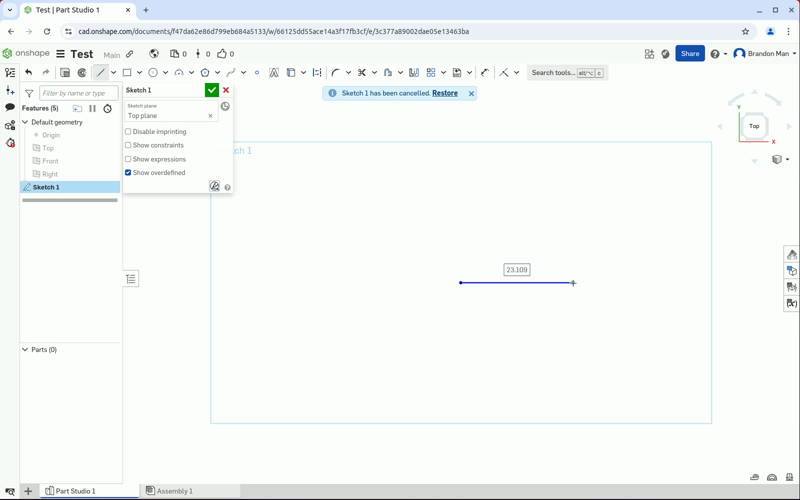
mouse_move(573, 208)
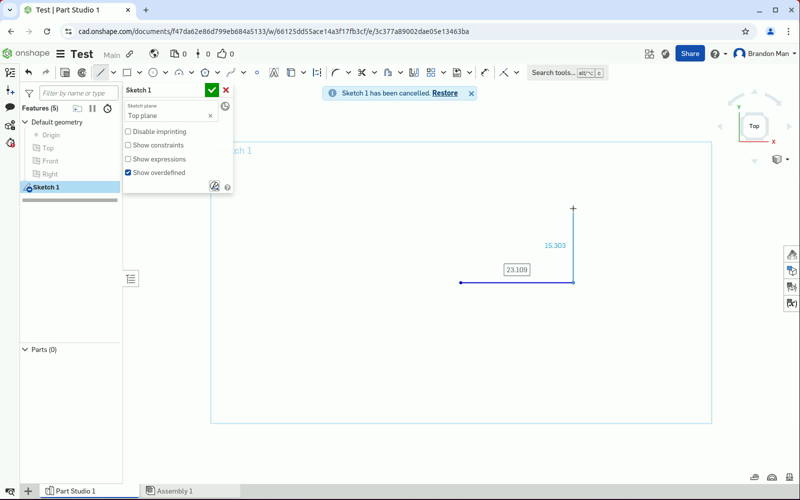
click(573, 208)
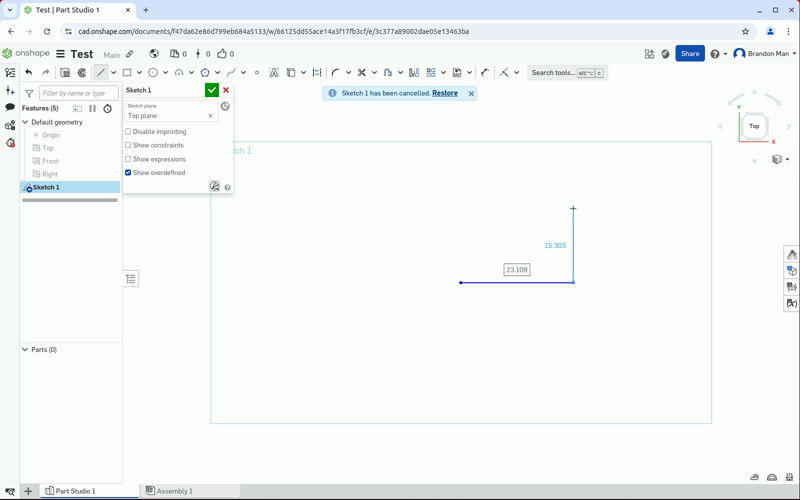
key_up(shift)
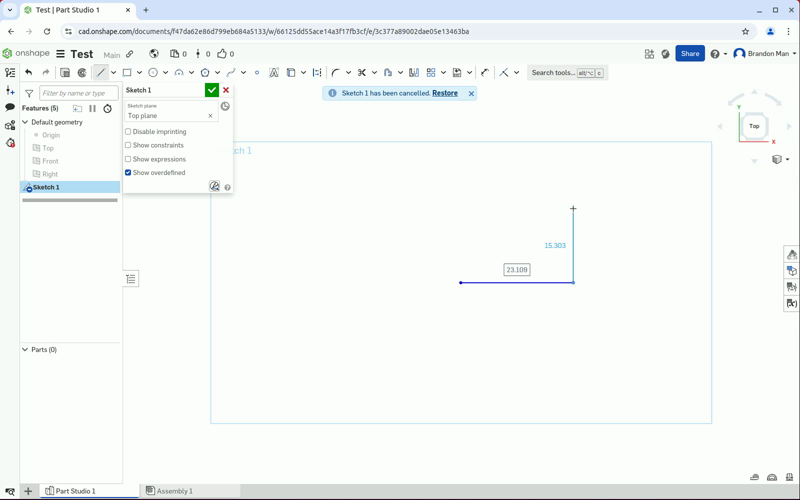
key_down(shift)
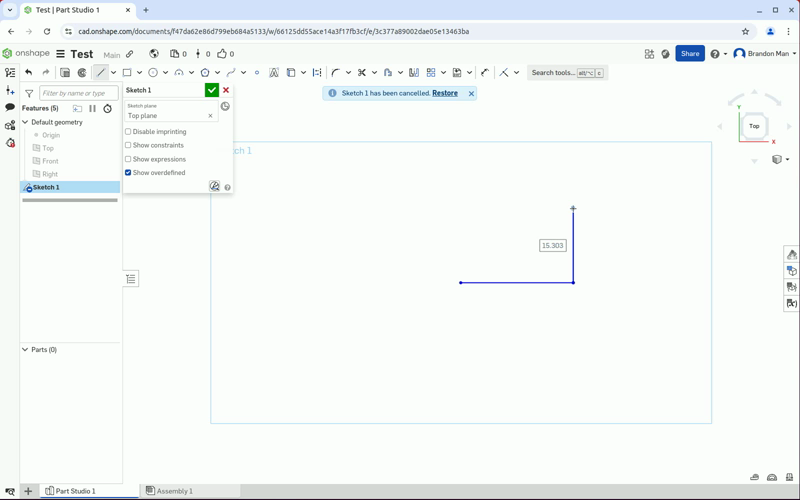
mouse_move(460, 208)
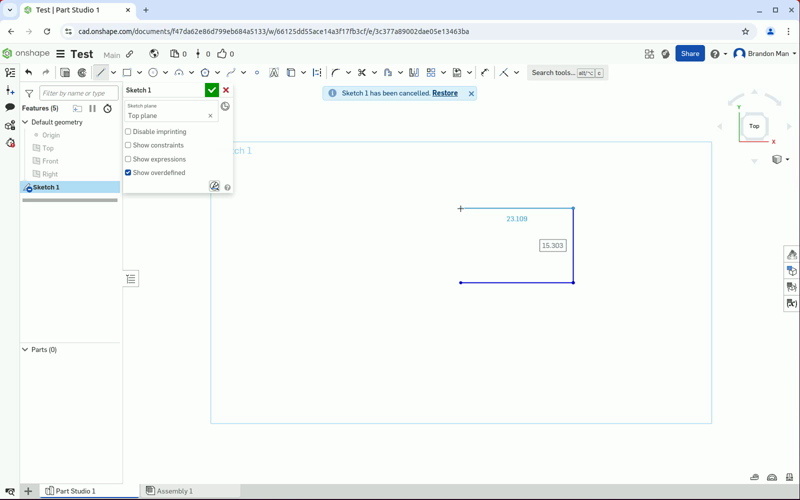
click(460, 208)
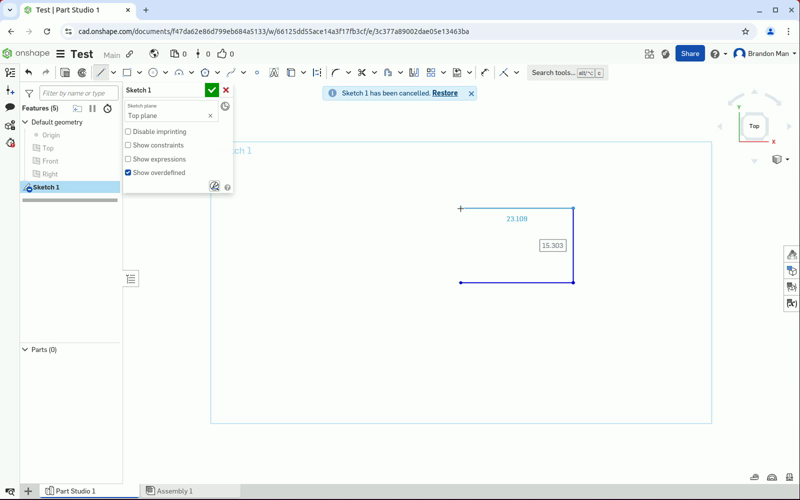
key_up(shift)
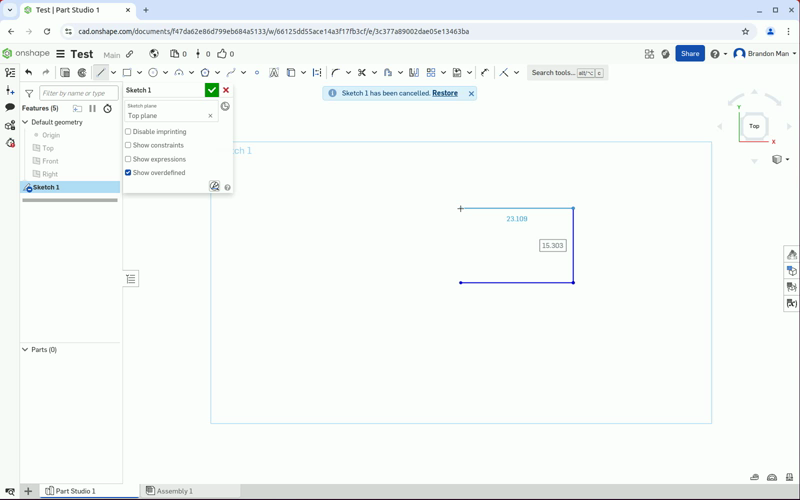
key_down(shift)
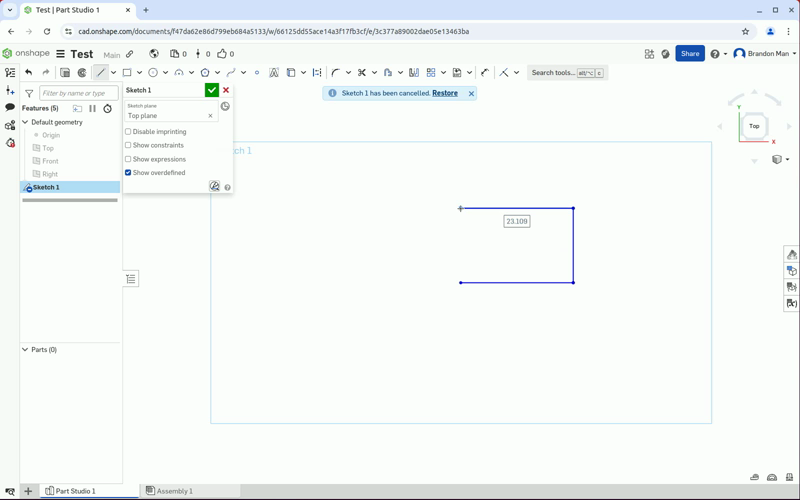
mouse_move(460, 282)
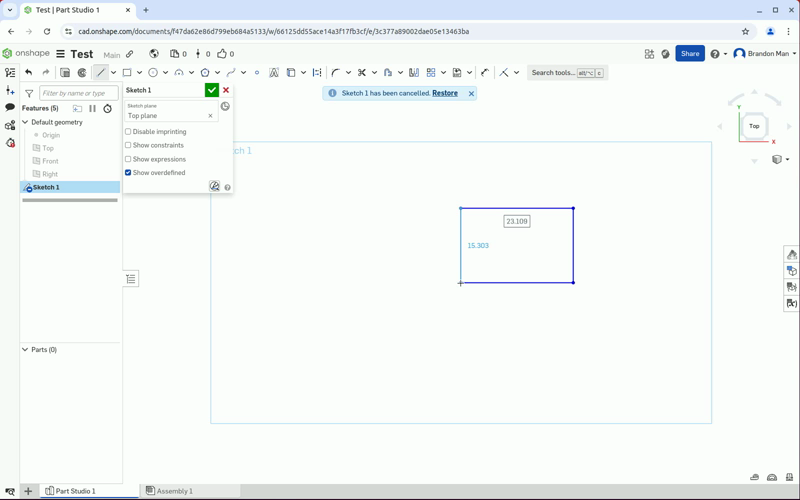
key_up(shift)
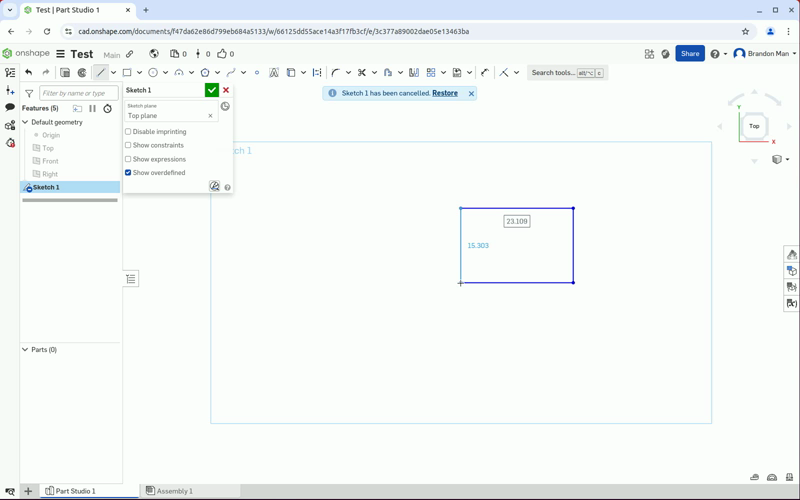
click(460, 282)
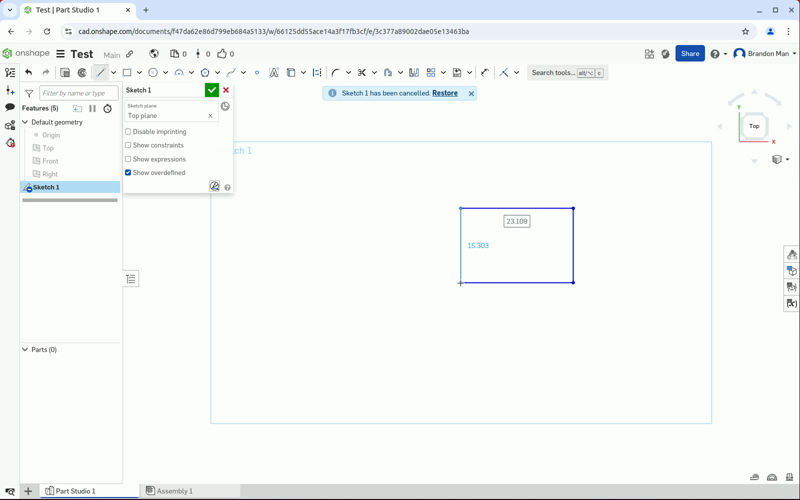
key(esc)
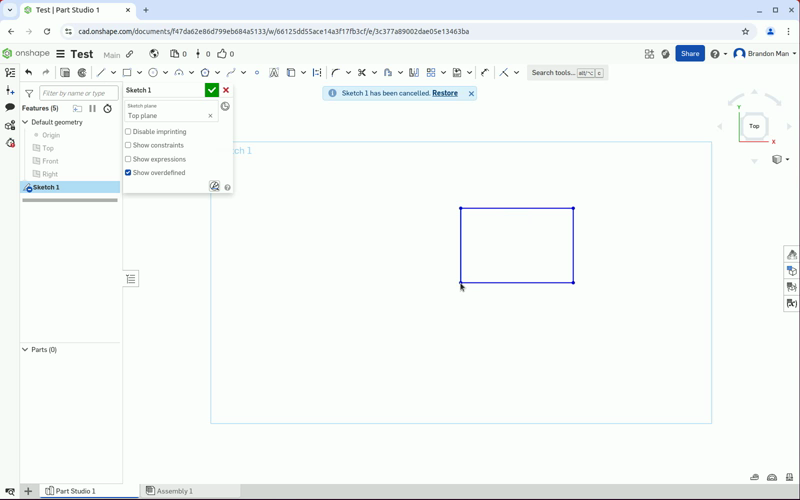
mouse_move(516, 258)
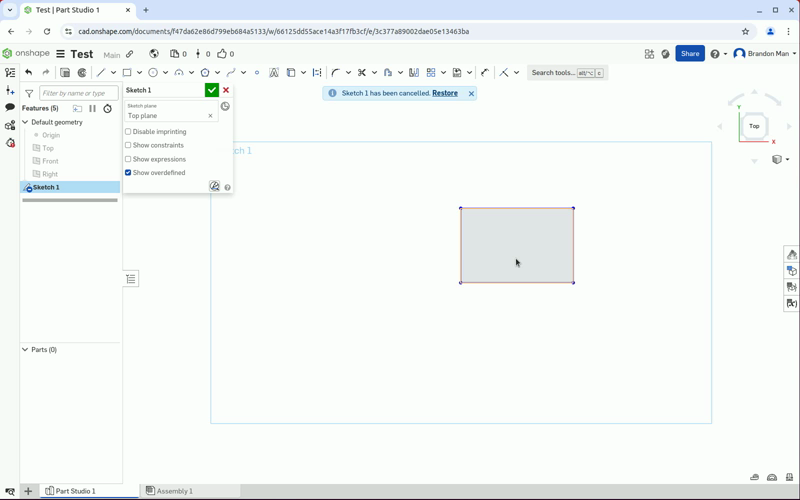
click(516, 258)
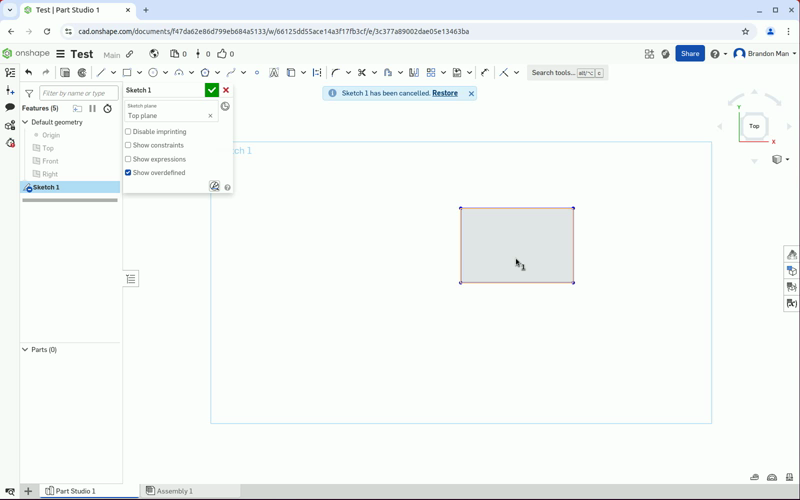
mouse_move(73, 352)
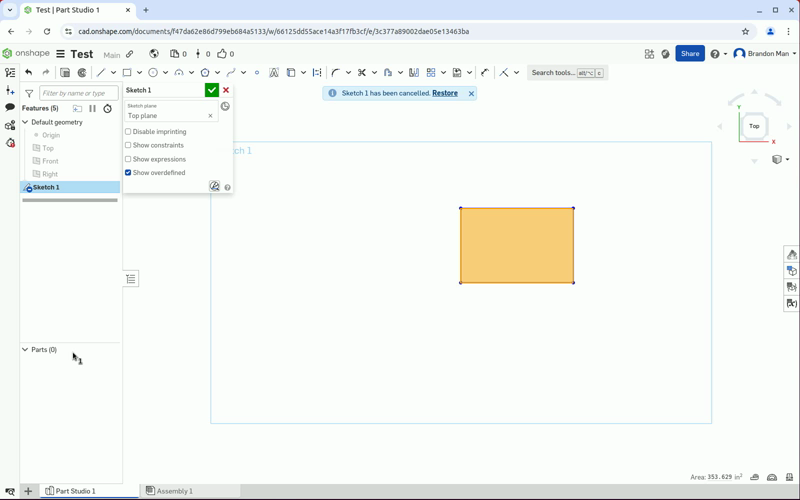
key(shift+y)
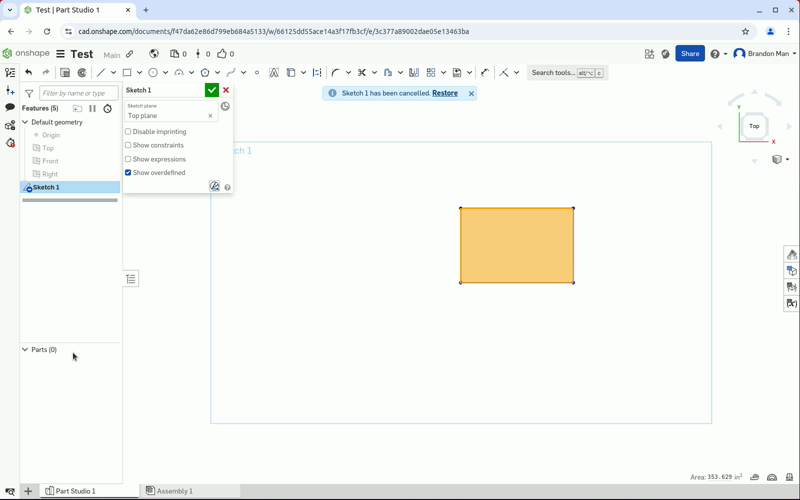
key(shift+e)
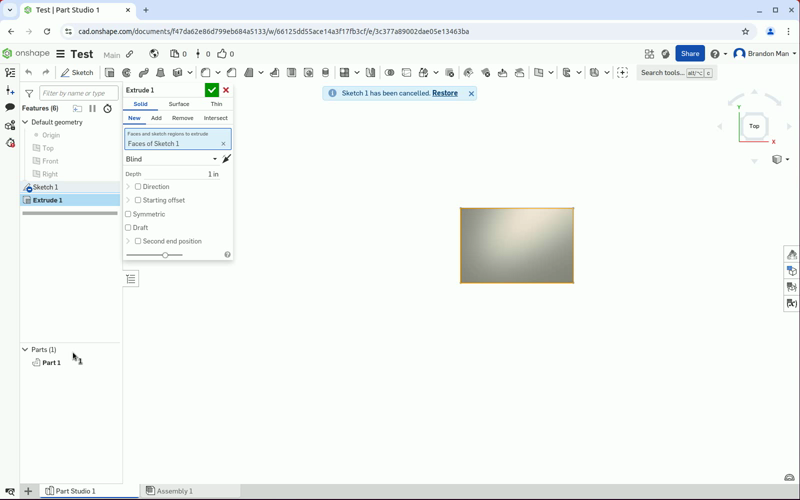
mouse_move(143, 106)
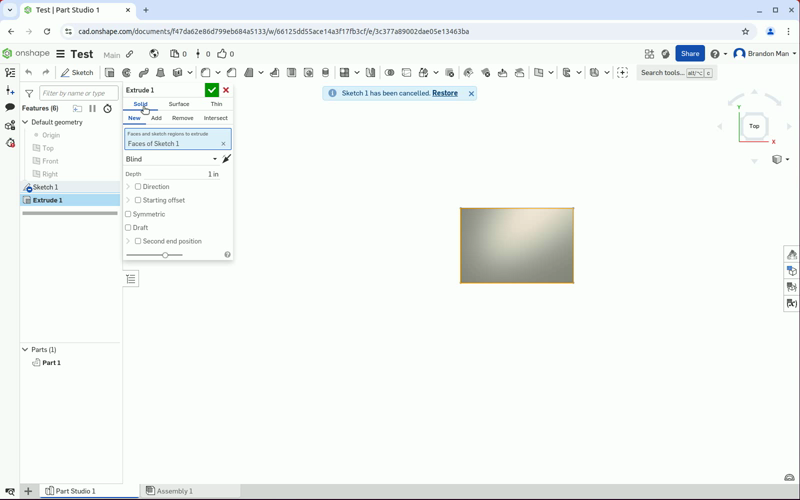
click(143, 106)
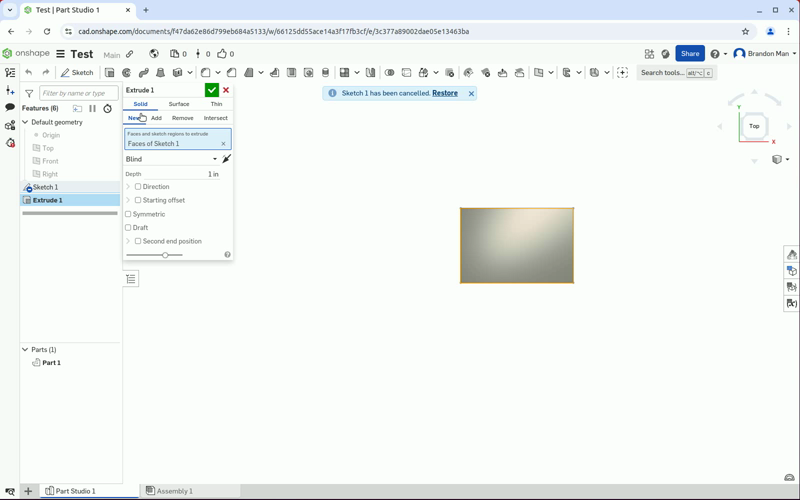
mouse_move(137, 120)
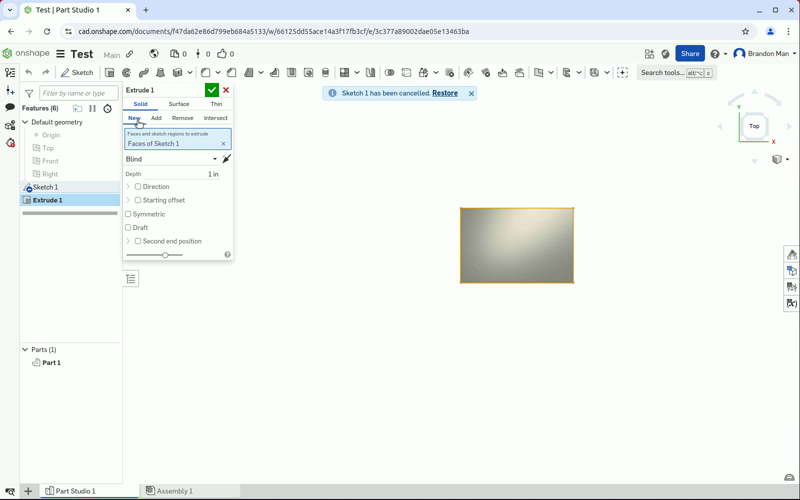
click(137, 120)
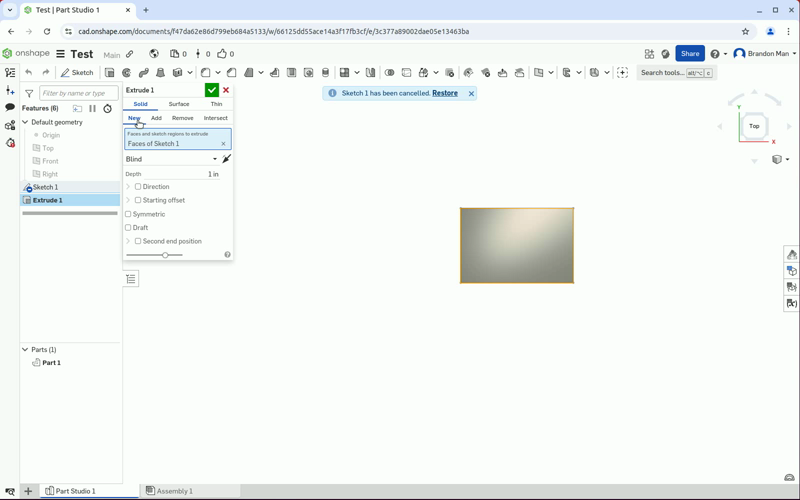
key(tab, 4)
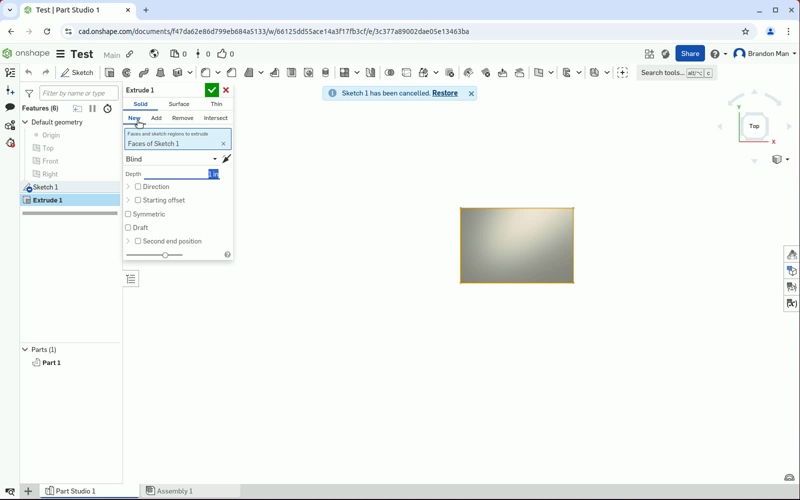
text(19.257)
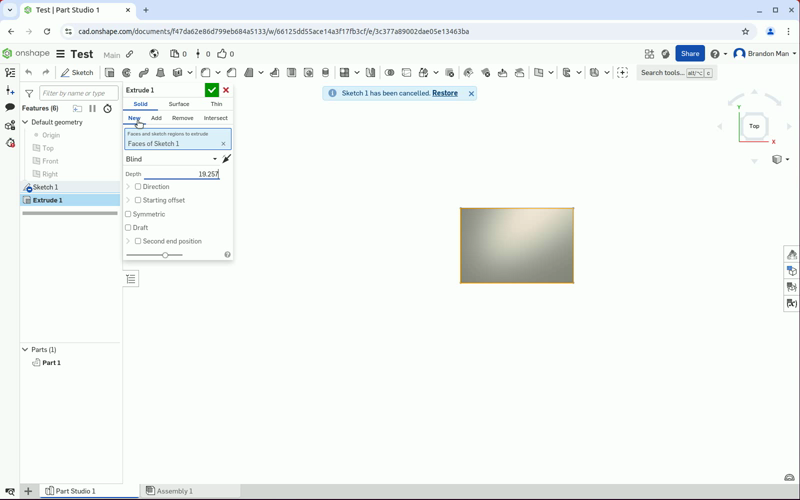
key(enter)
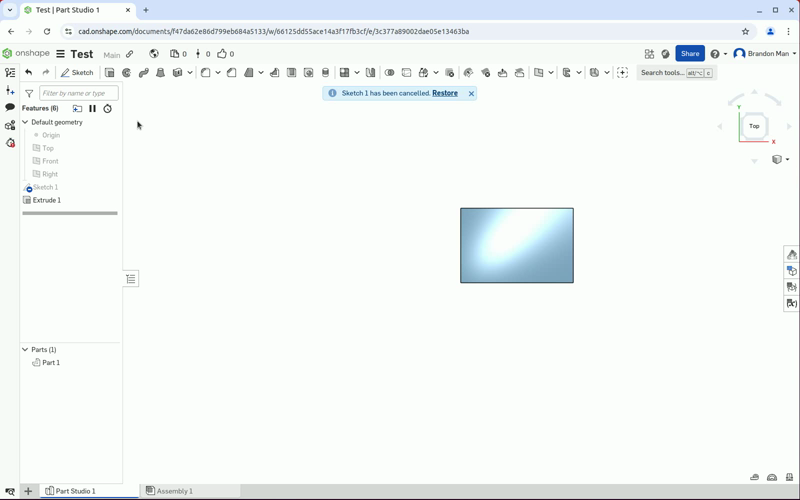
key(shift+h)
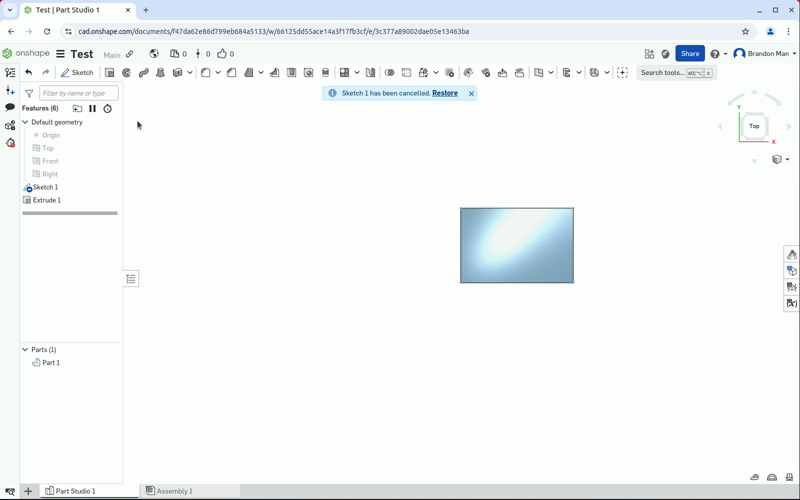
key(shift+h)
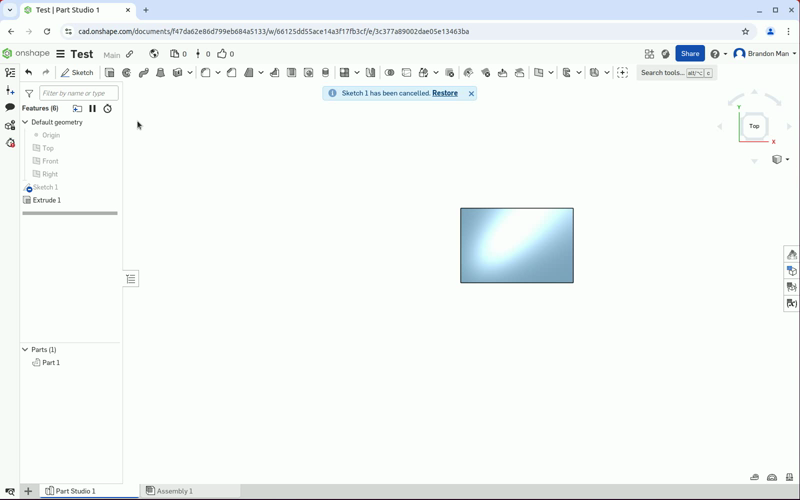
mouse_move(73, 189)
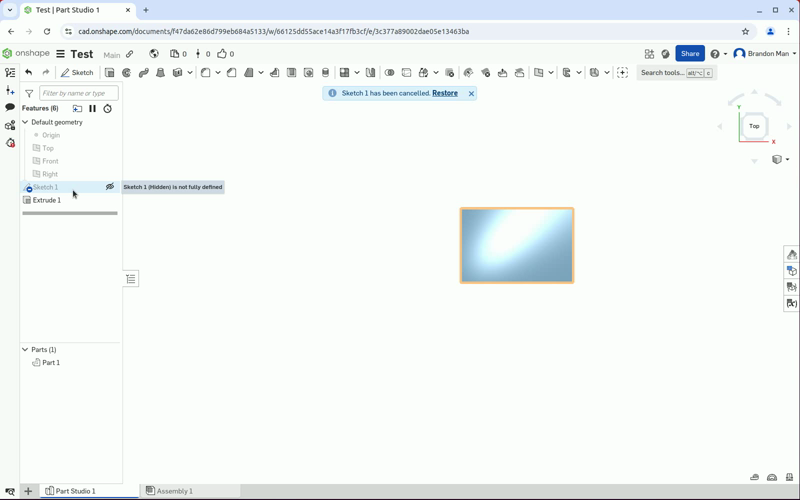
click(73, 189)
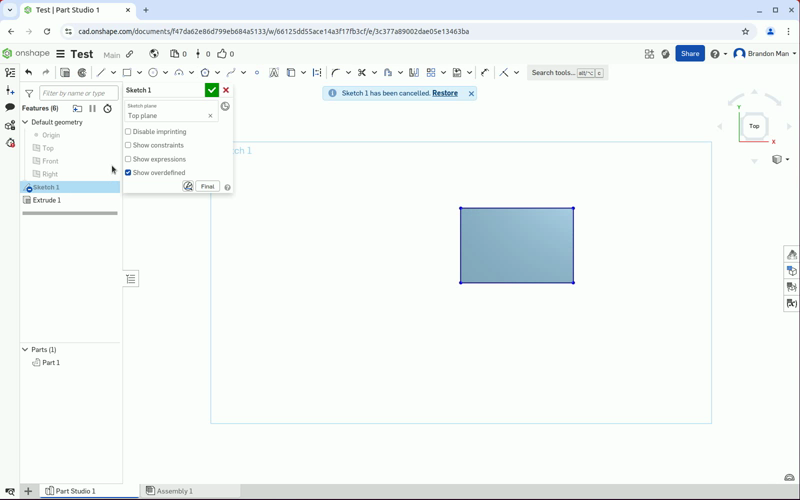
mouse_move(229, 92)
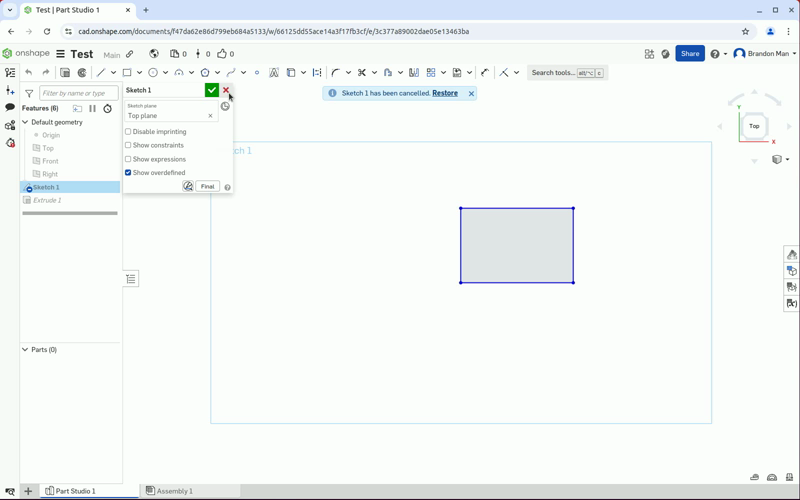
click(229, 92)
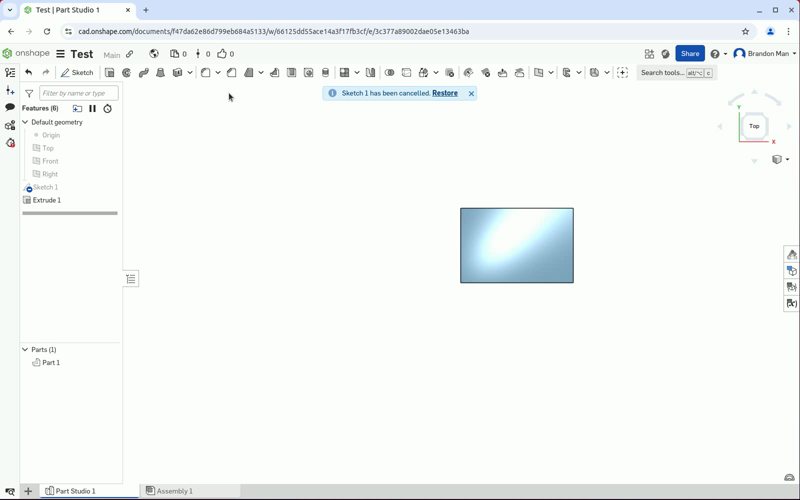
mouse_move(73, 352)
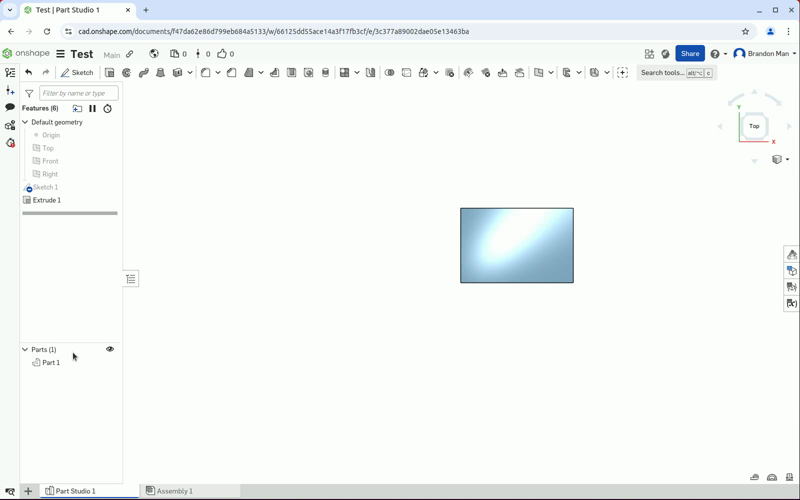
key(y)
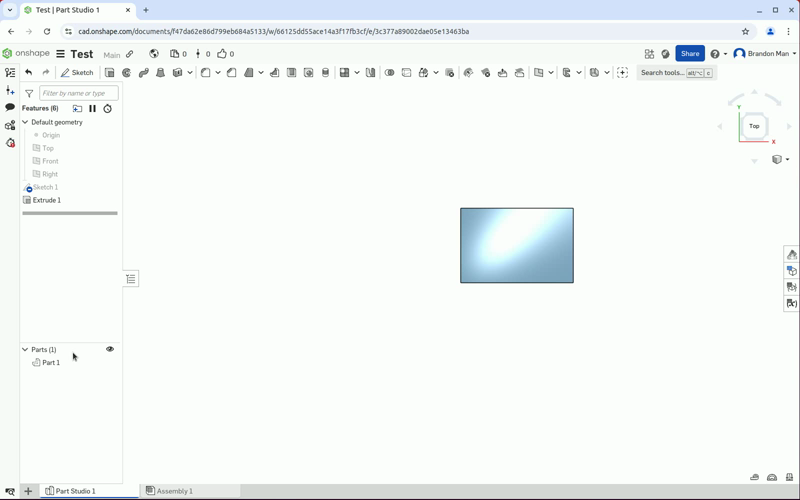
key(shift+p)
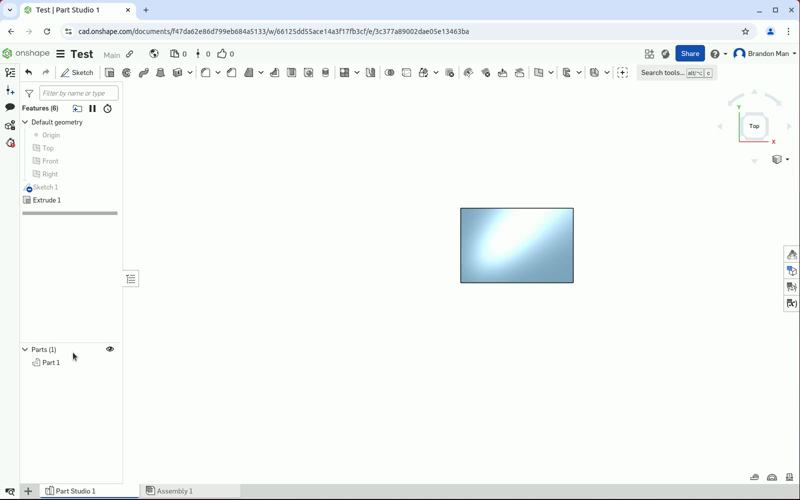
key(space)
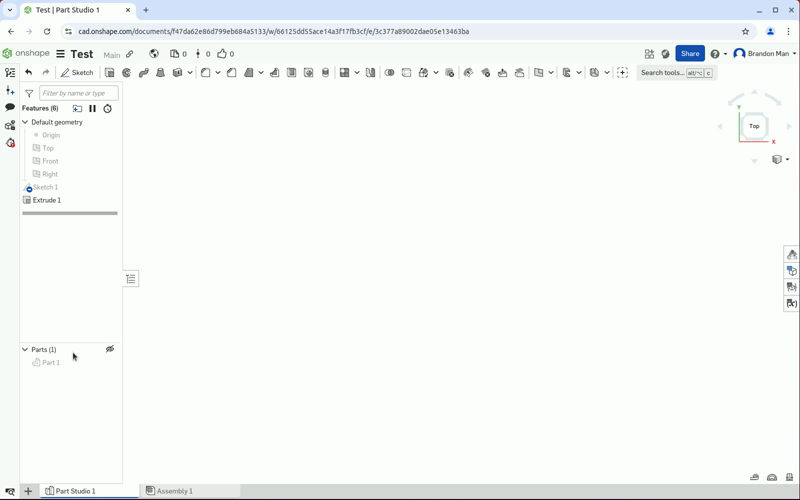
key_down(shift)
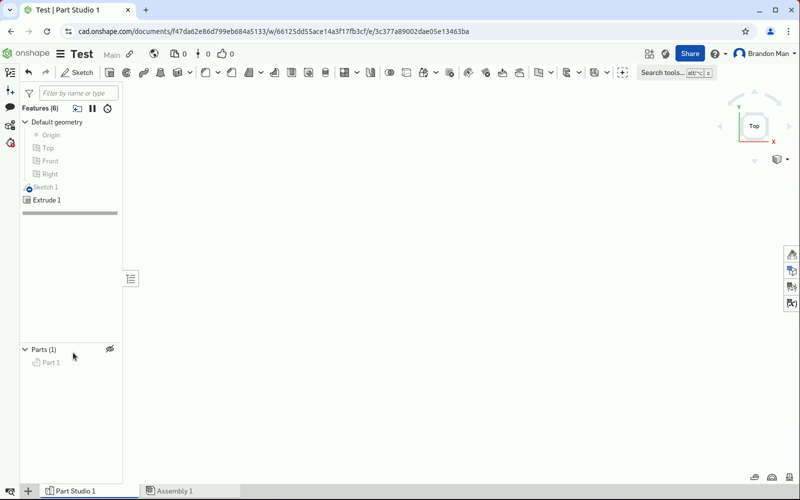
key(up)
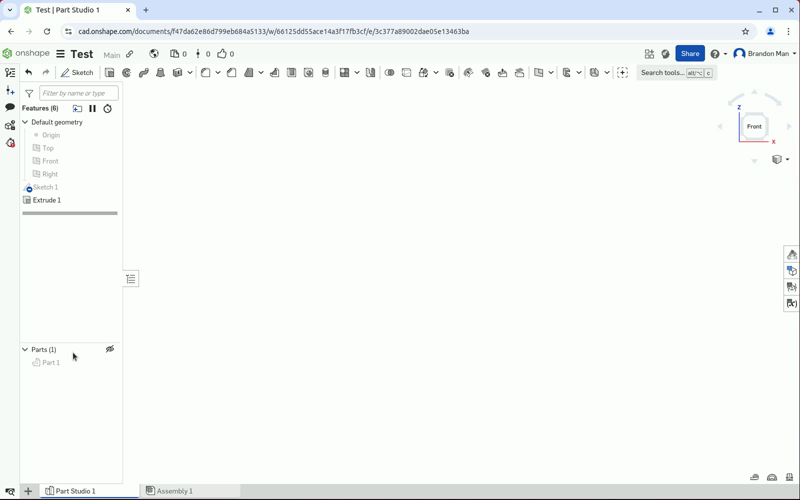
key_up(shift)
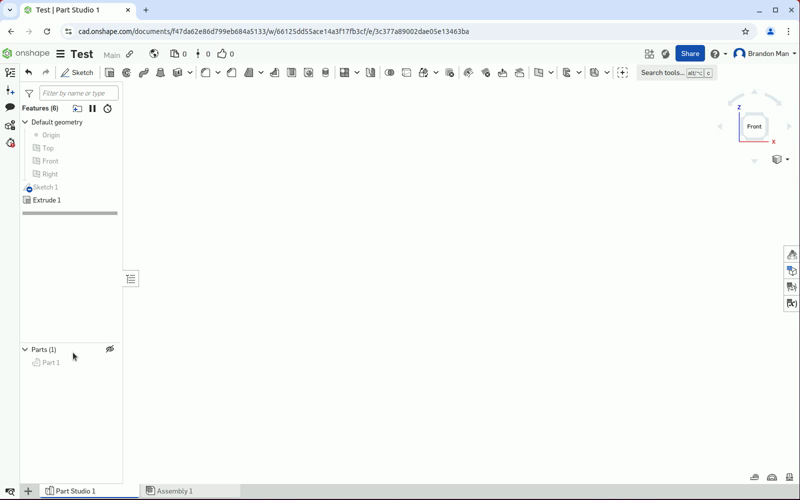
key(space)
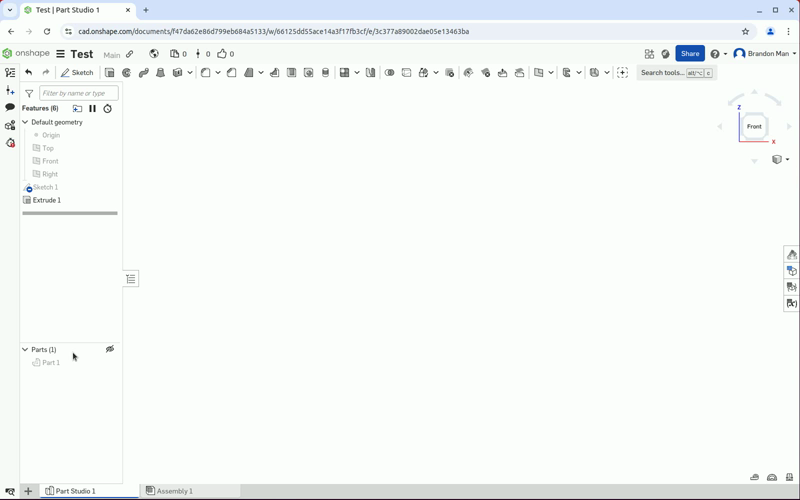
key_down(shift)
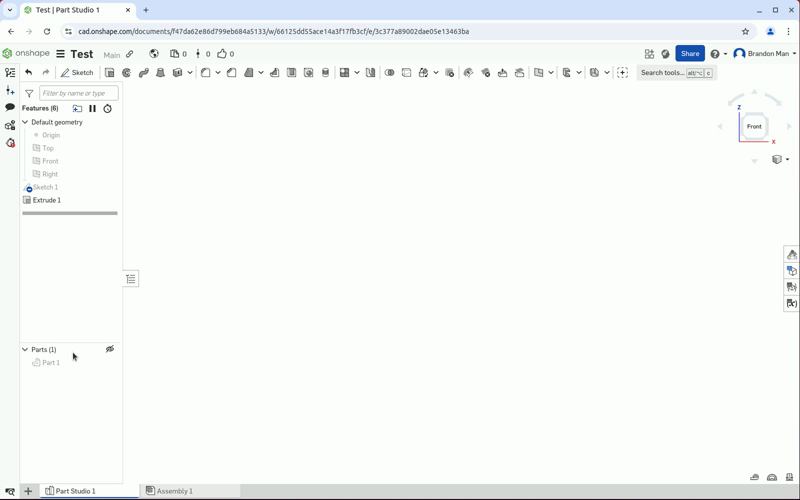
key(left)
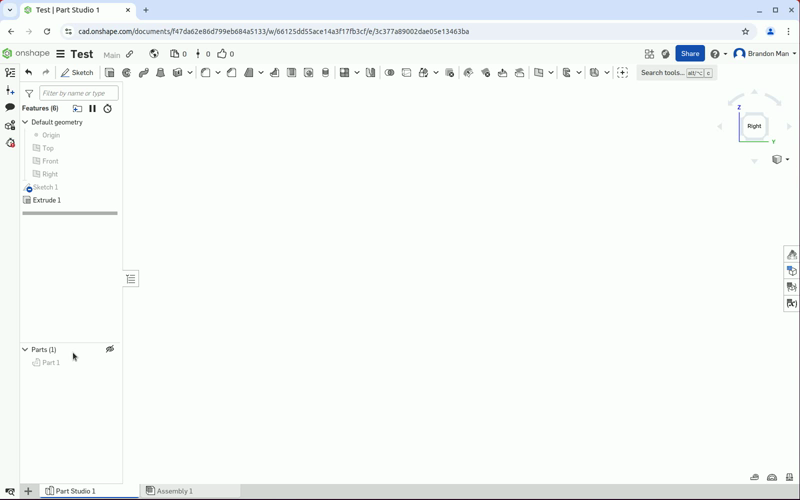
key_up(shift)
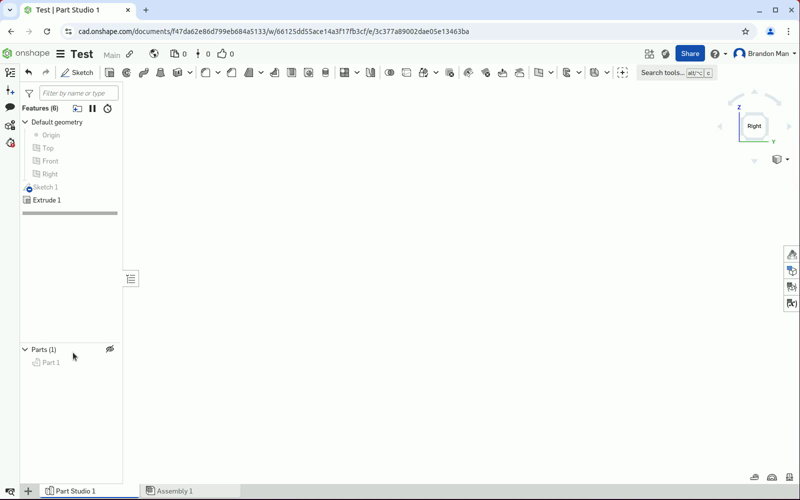
mouse_move(73, 352)
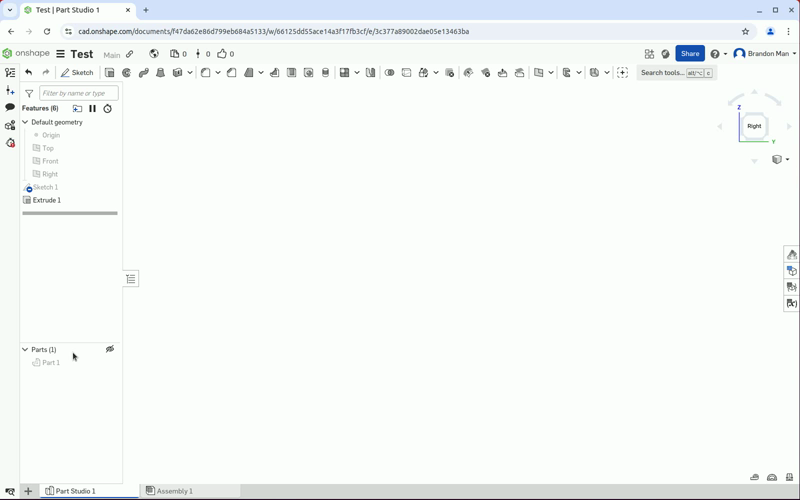
key(shift+y)
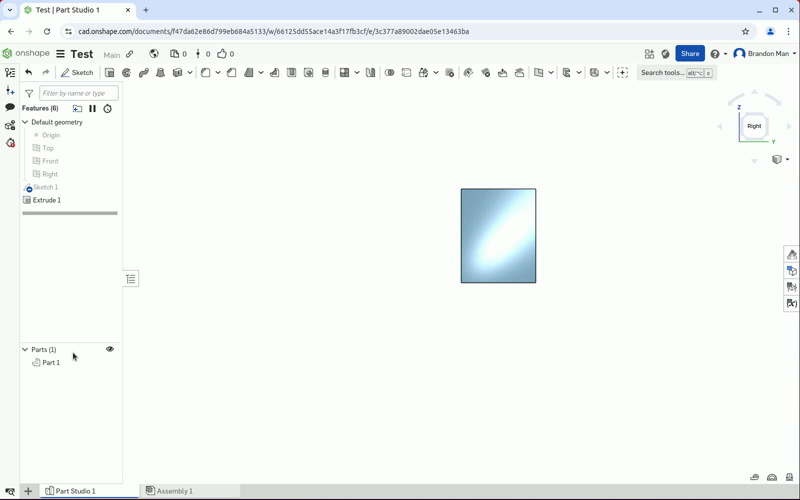
mouse_move(541, 75)
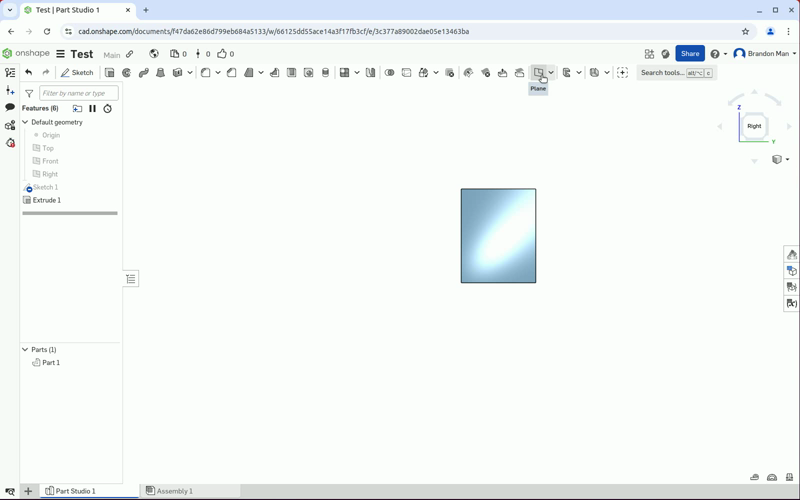
click(541, 75)
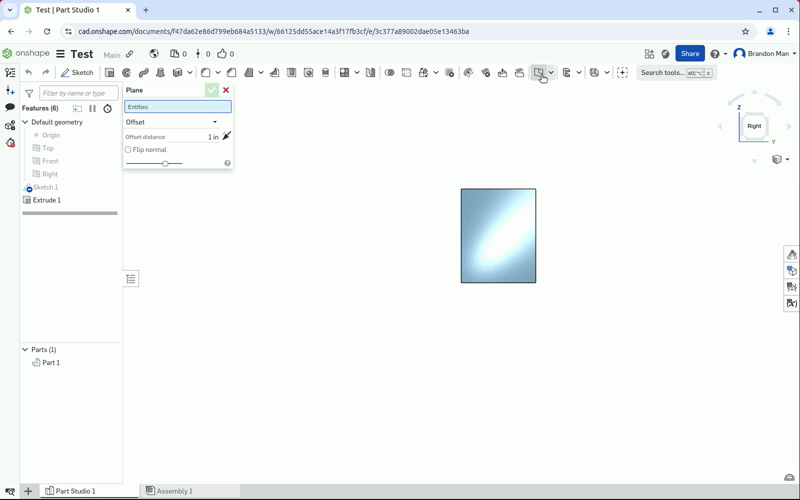
mouse_move(73, 176)
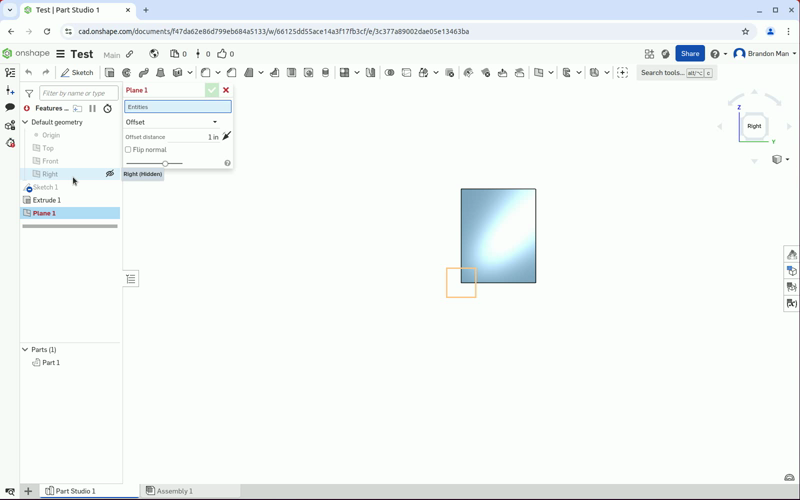
click(73, 176)
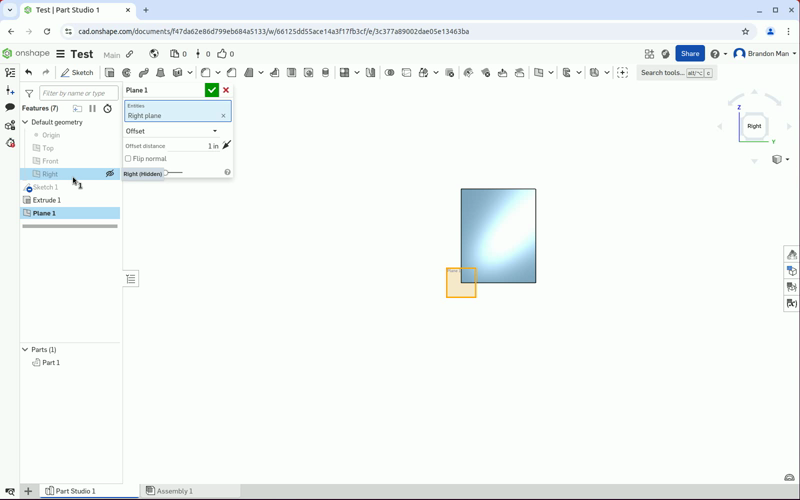
key(tab, 2)
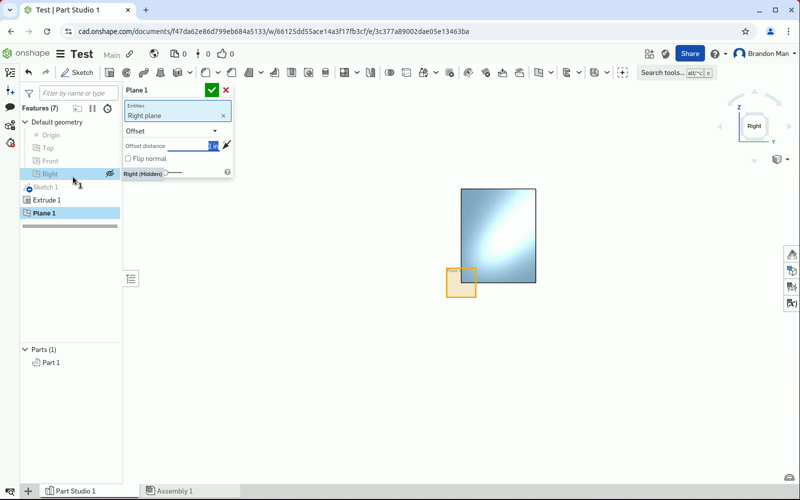
text(23.108)
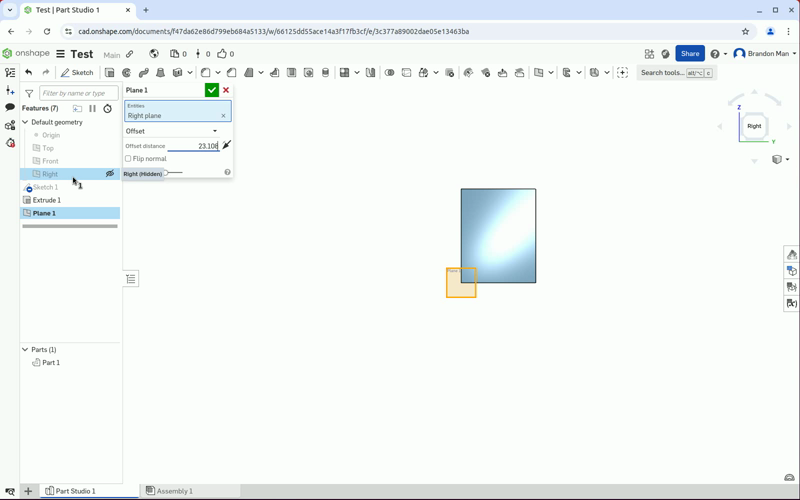
key(enter, 2)
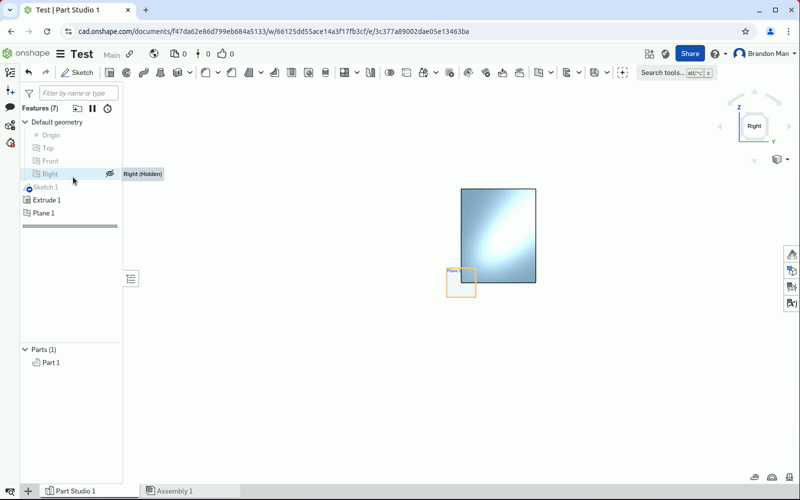
key(shift+s)
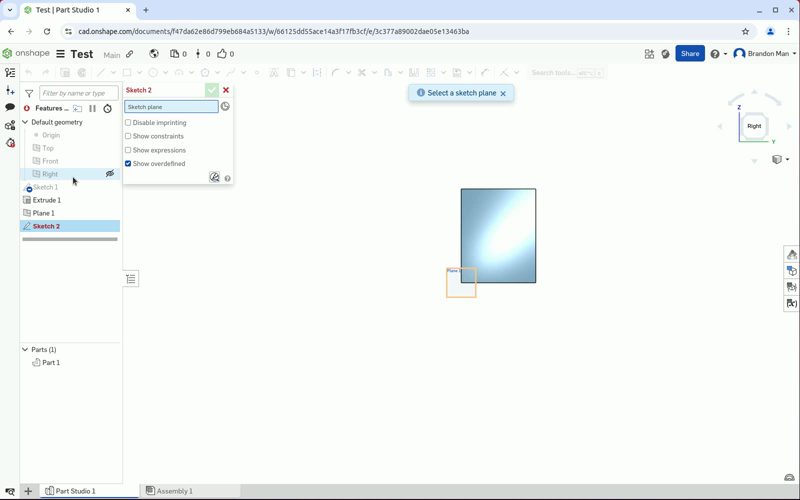
mouse_move(73, 215)
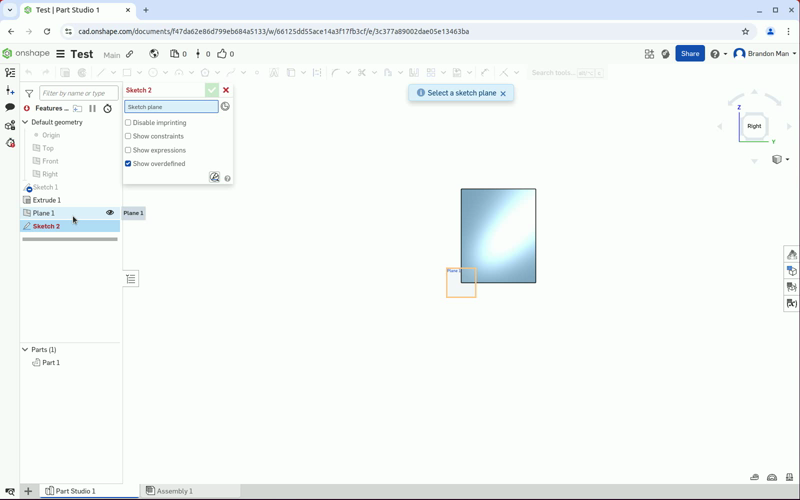
click(73, 215)
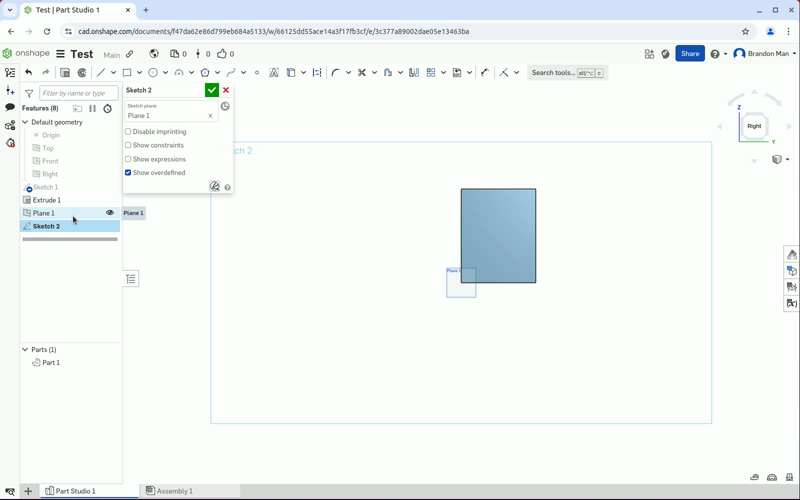
mouse_move(73, 352)
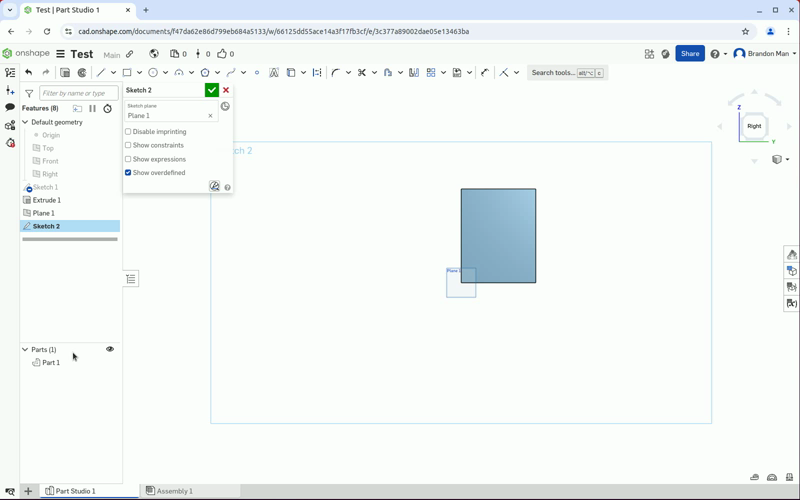
key(y)
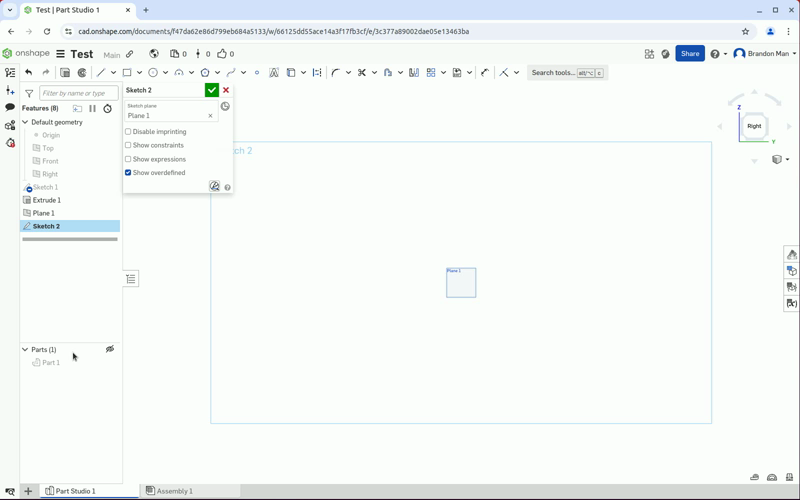
key(l)
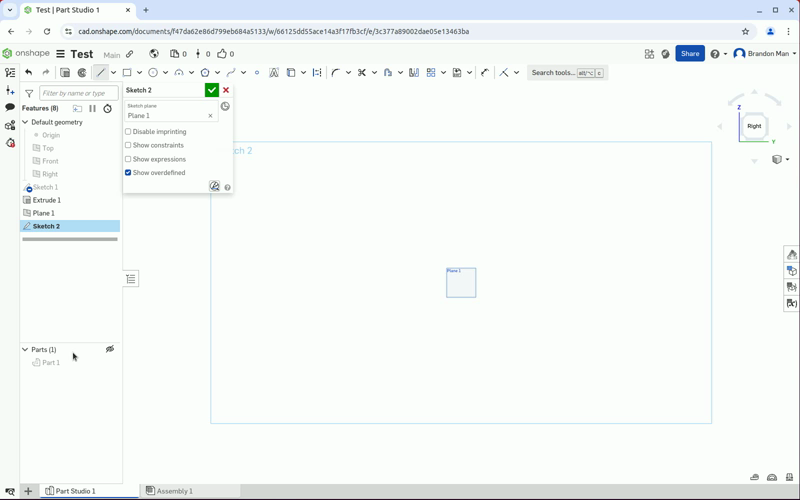
key_down(shift)
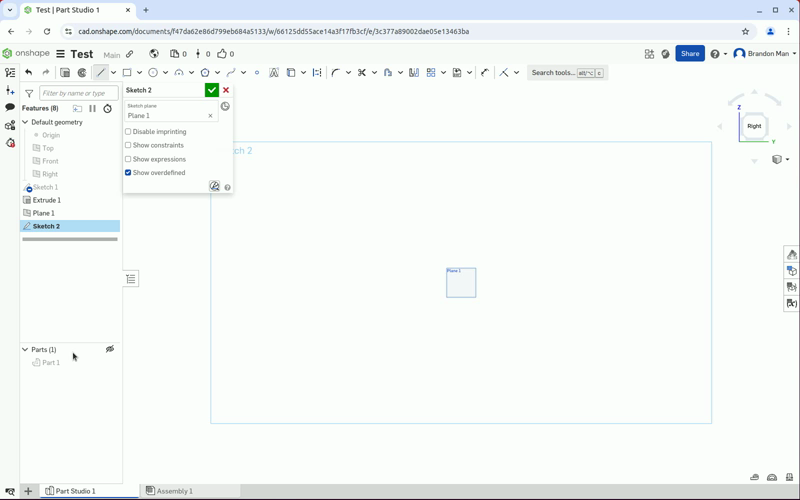
mouse_move(460, 264)
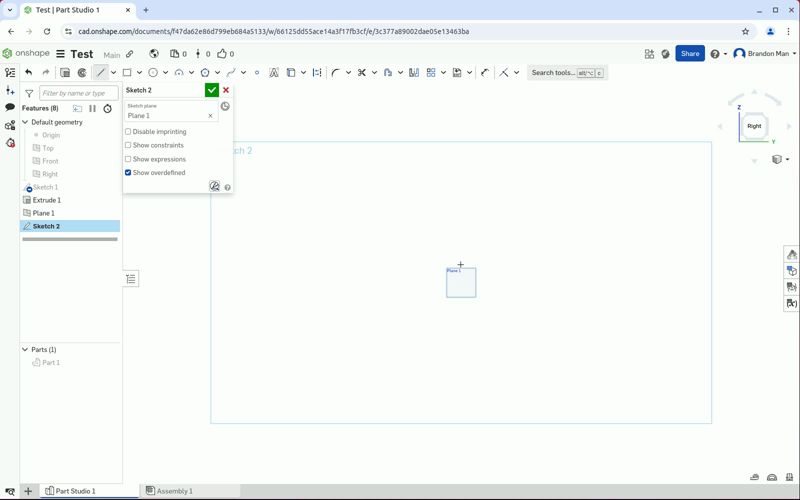
click(460, 264)
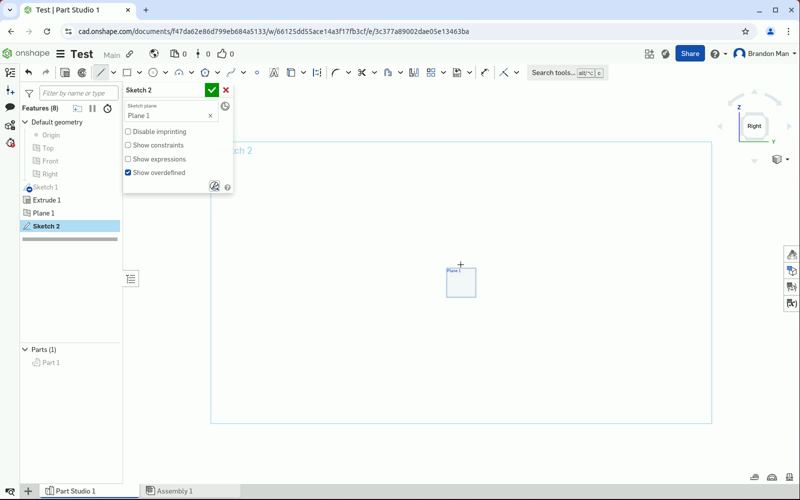
key_up(shift)
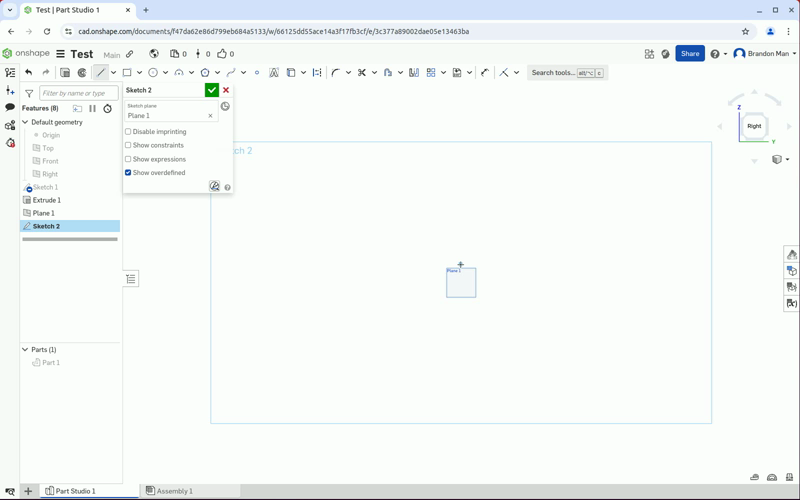
key_down(shift)
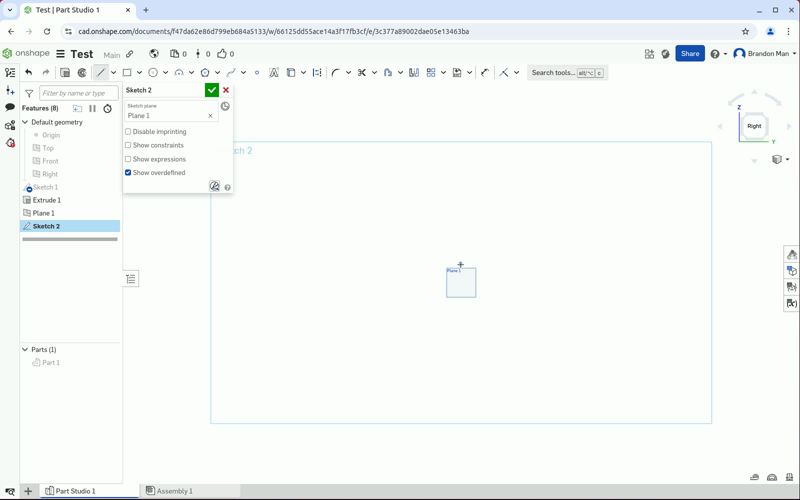
mouse_move(517, 188)
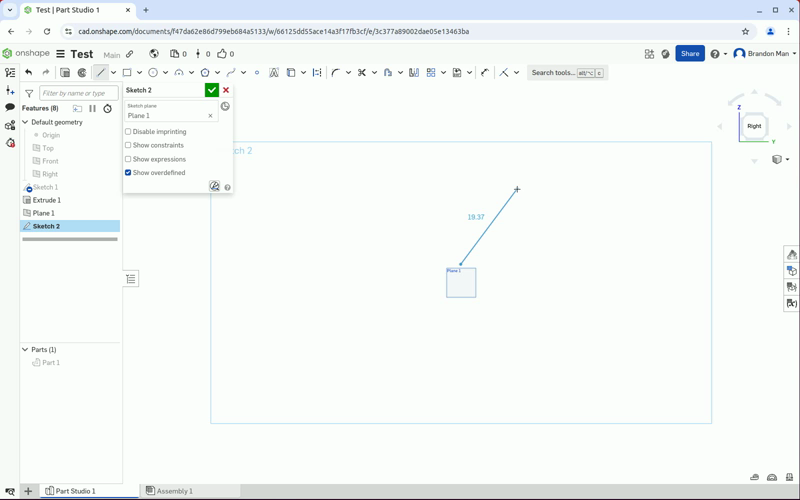
click(517, 188)
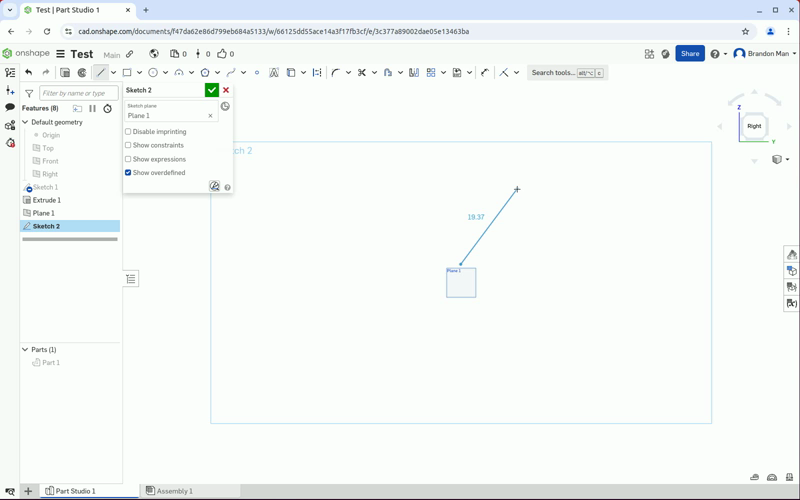
key_up(shift)
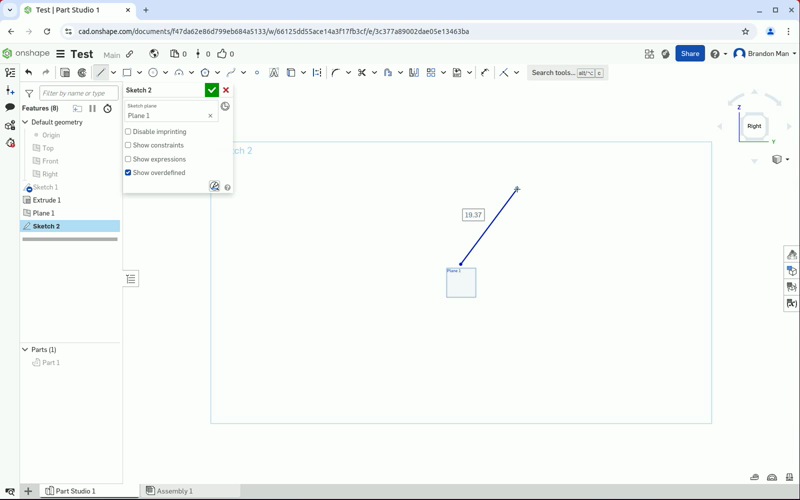
key_down(shift)
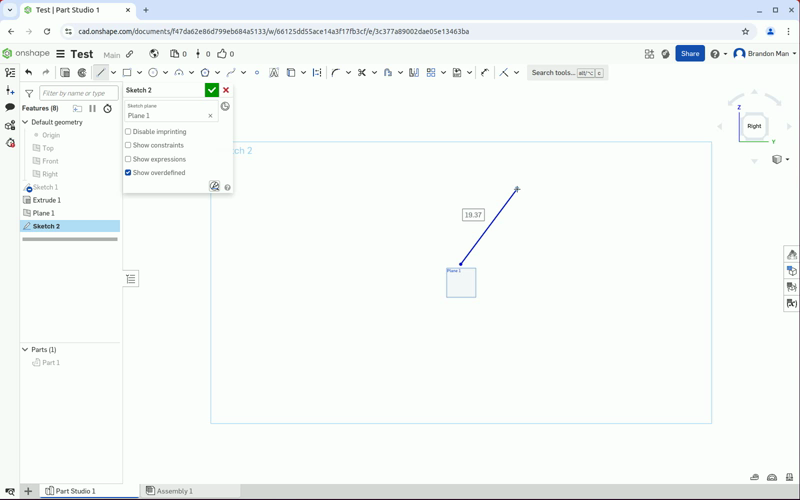
mouse_move(547, 188)
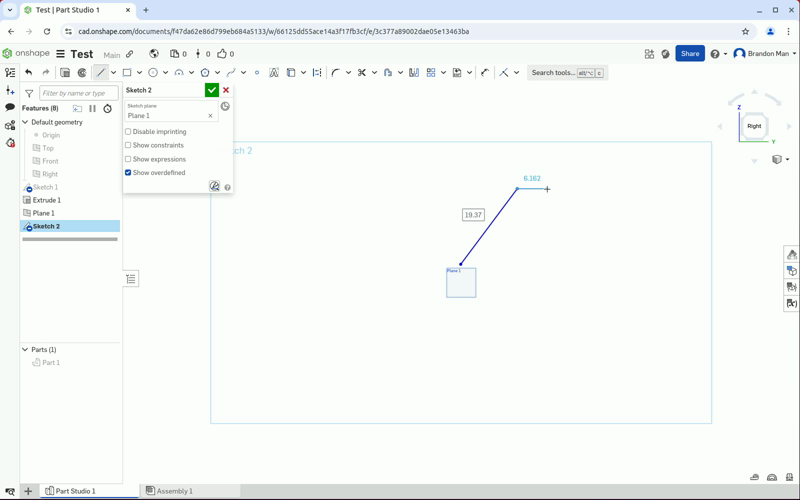
mouse_move(460, 188)
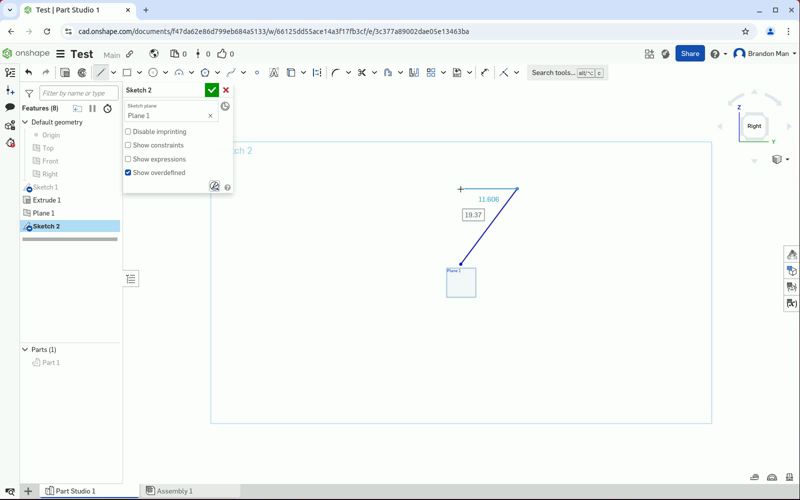
click(460, 188)
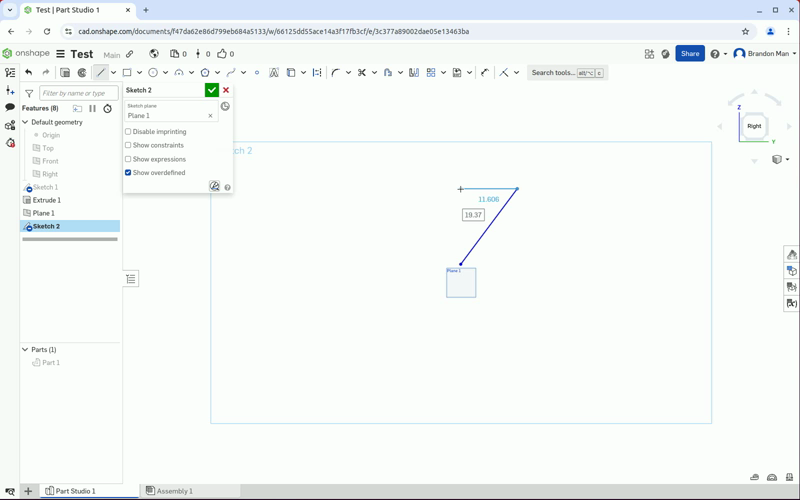
key_up(shift)
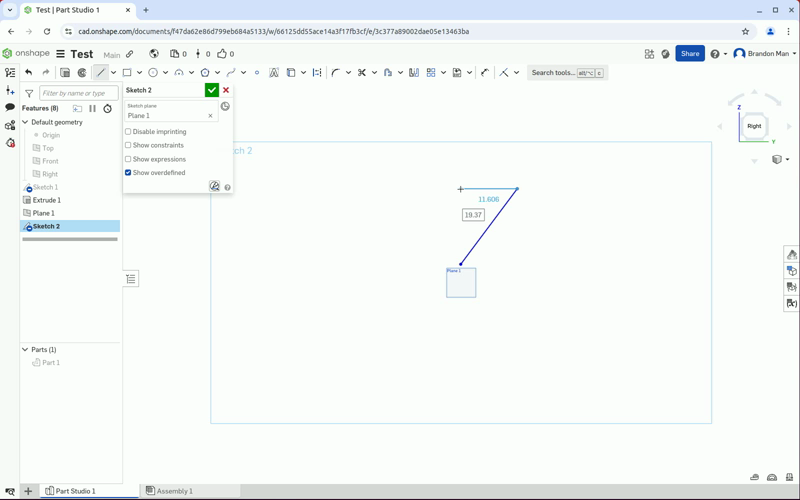
key_down(shift)
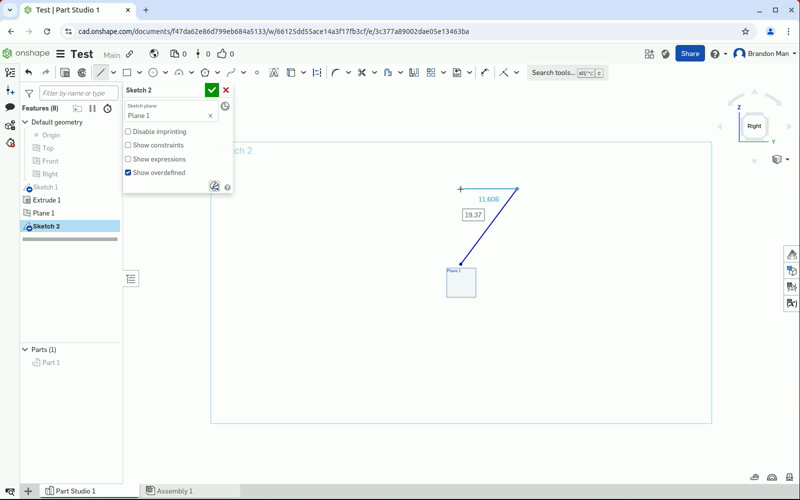
mouse_move(460, 264)
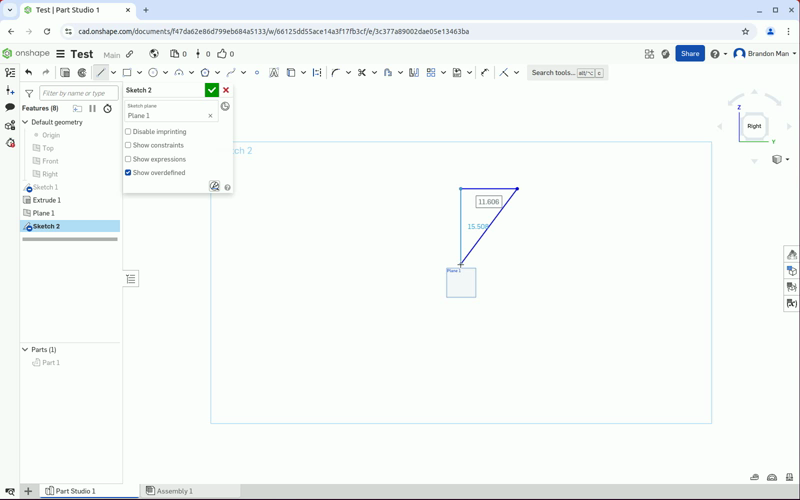
key_up(shift)
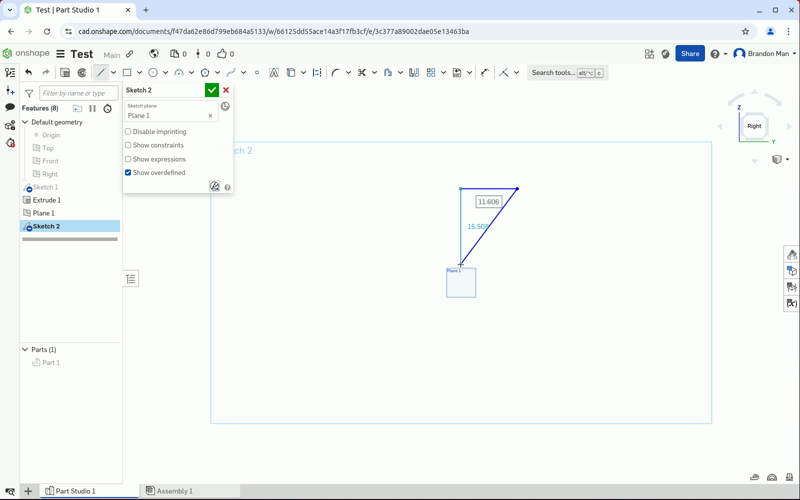
click(460, 264)
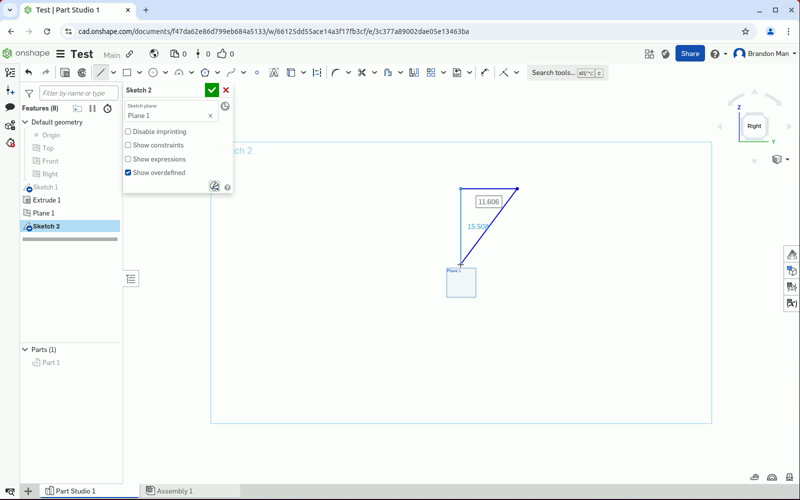
key(esc)
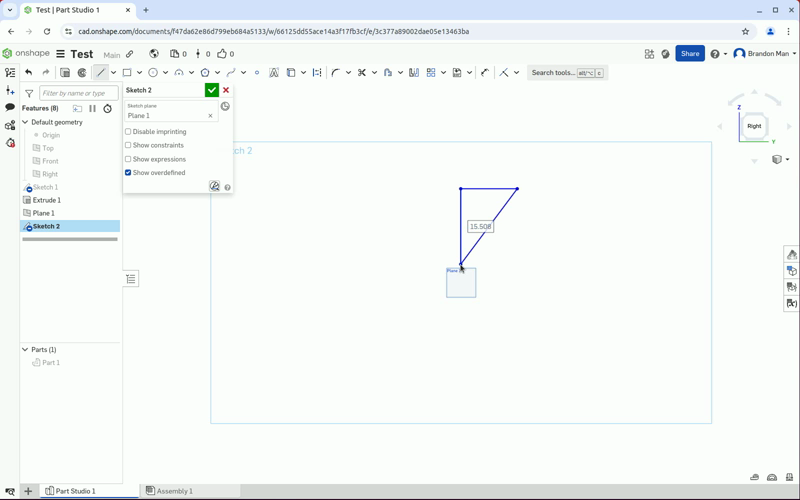
mouse_move(489, 222)
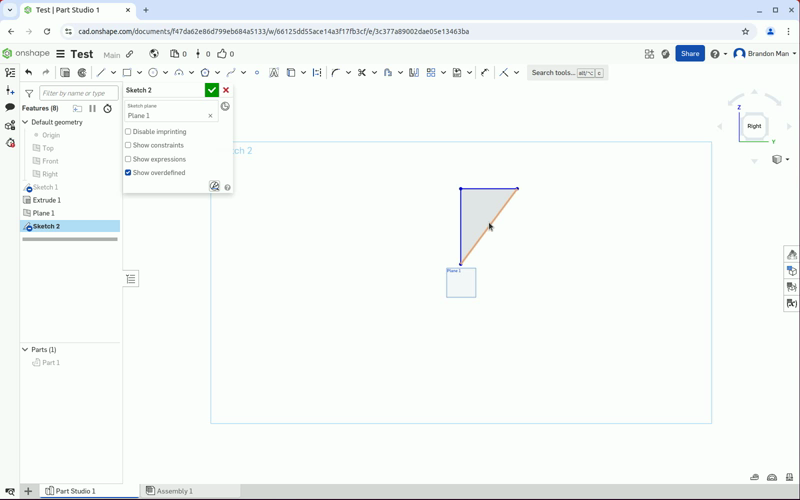
click(489, 222)
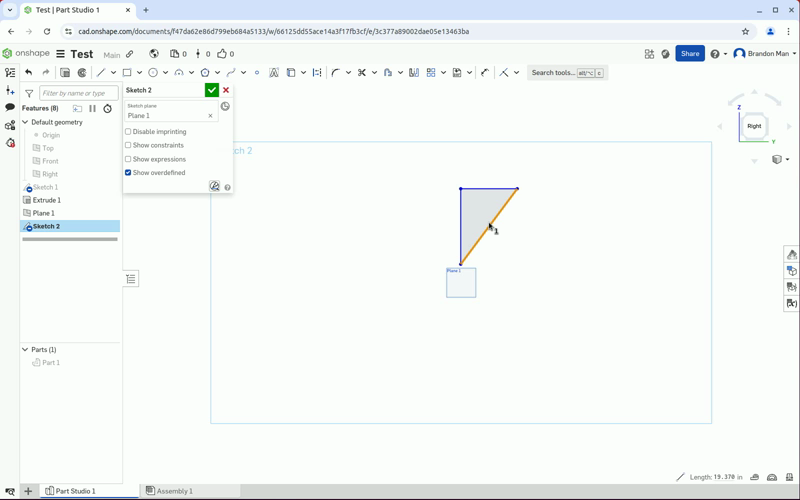
mouse_move(73, 352)
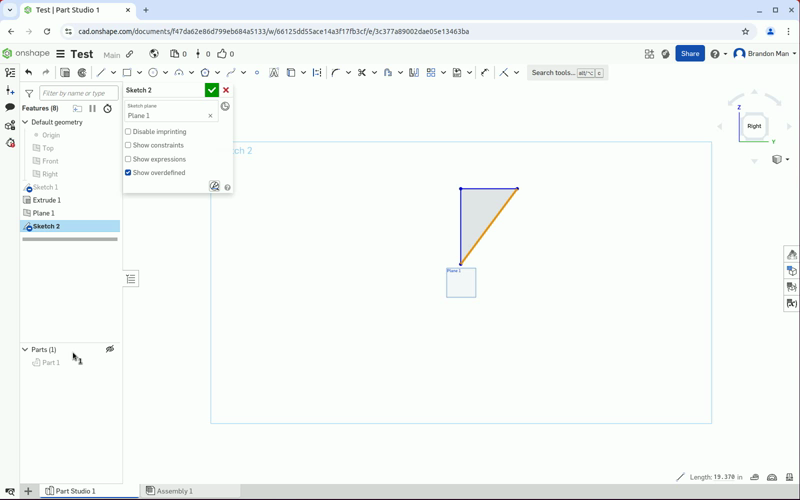
key(shift+y)
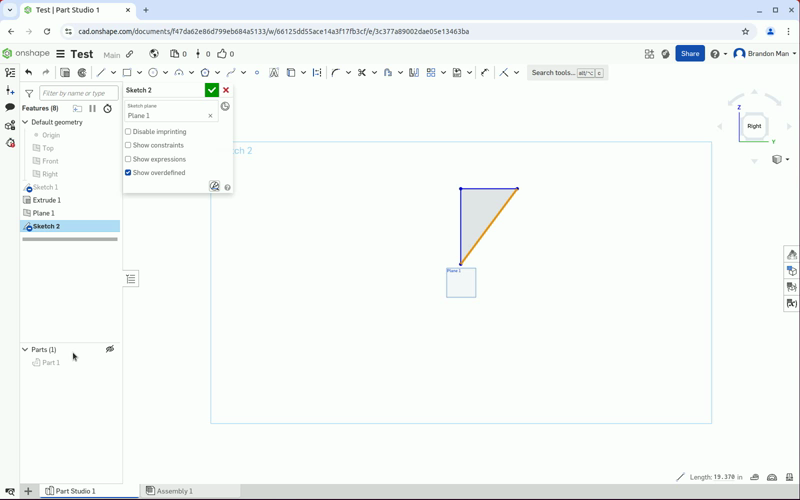
key(shift+e)
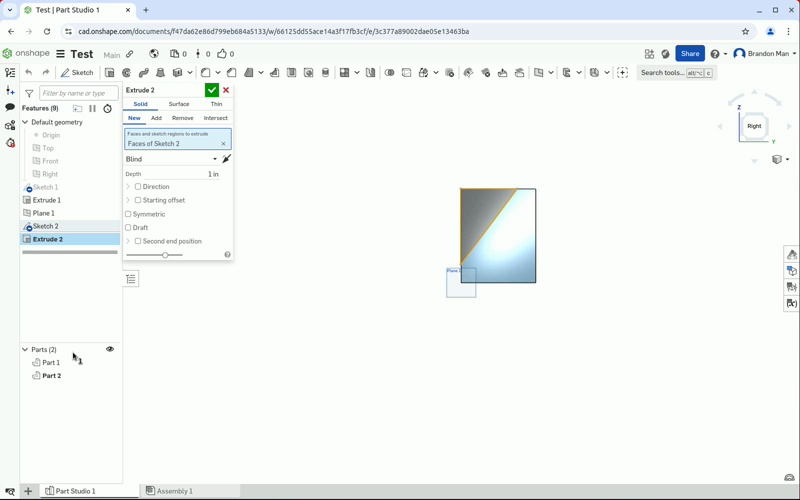
mouse_move(143, 106)
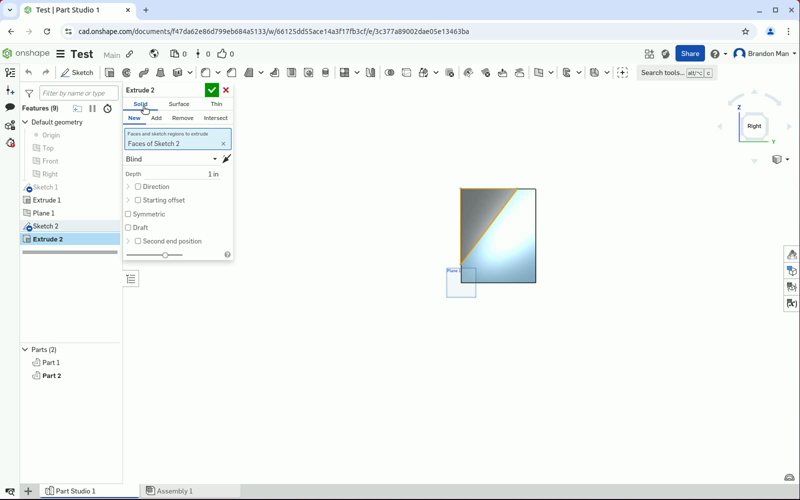
click(143, 106)
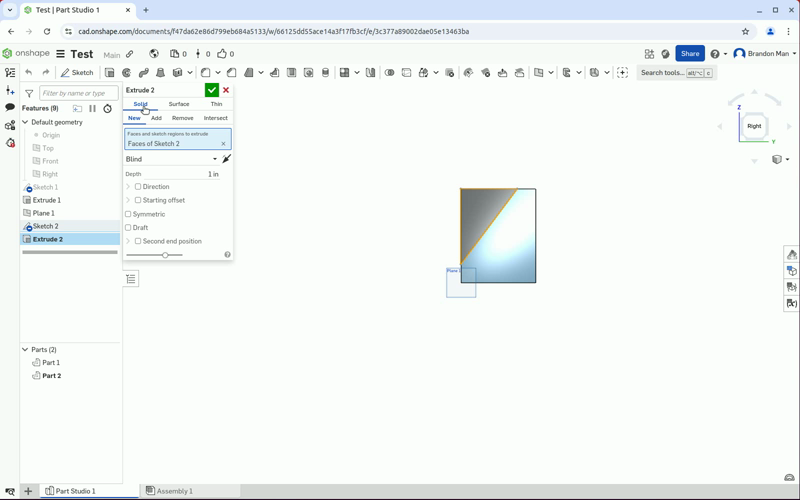
mouse_move(186, 120)
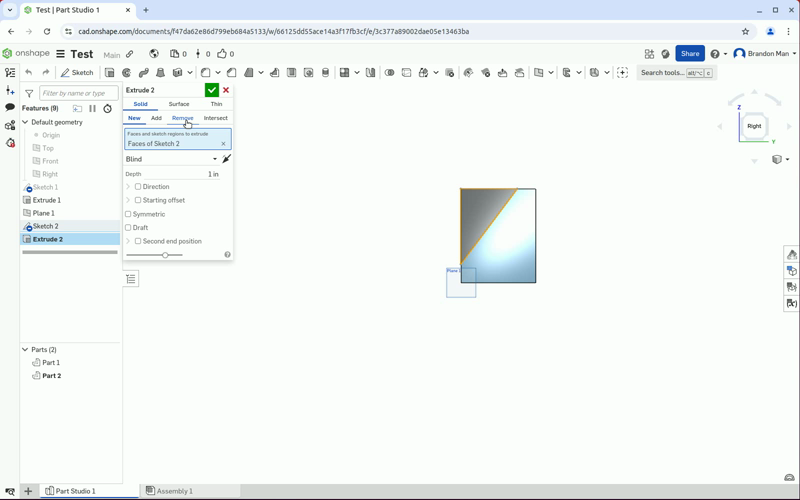
click(186, 120)
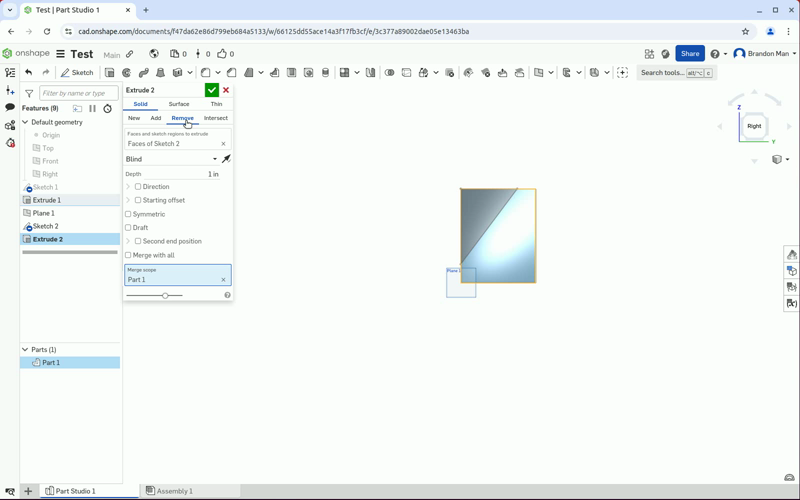
key(tab, 4)
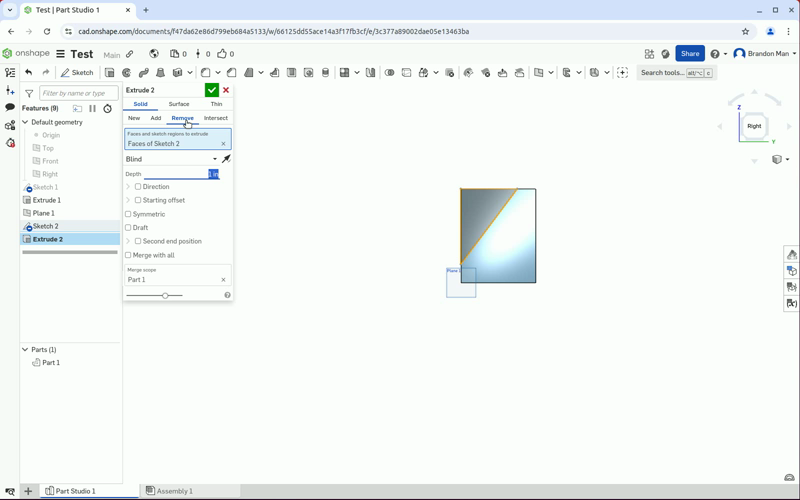
text(15.405)
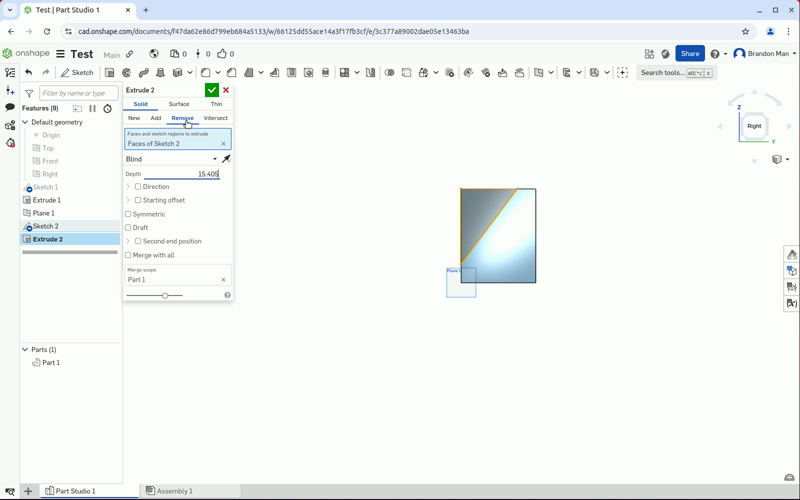
key(tab, 6)
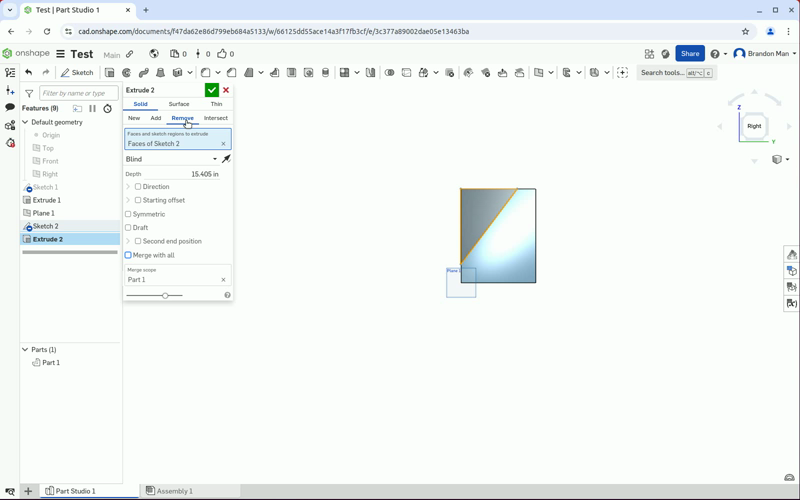
key(space)
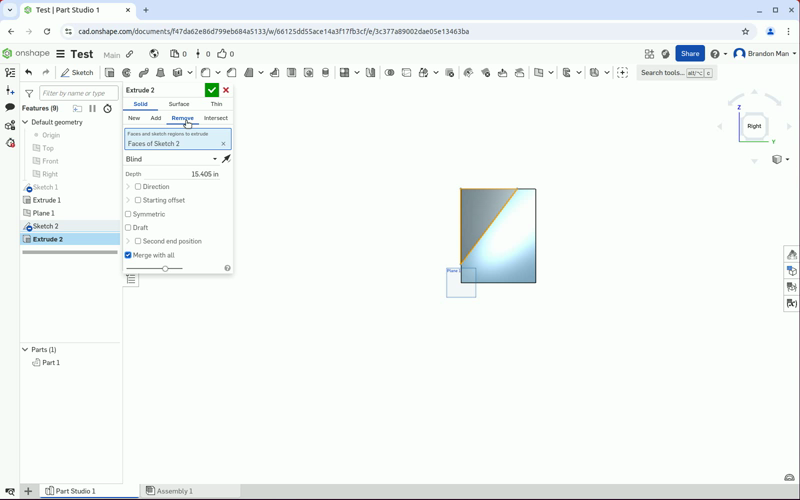
key(enter)
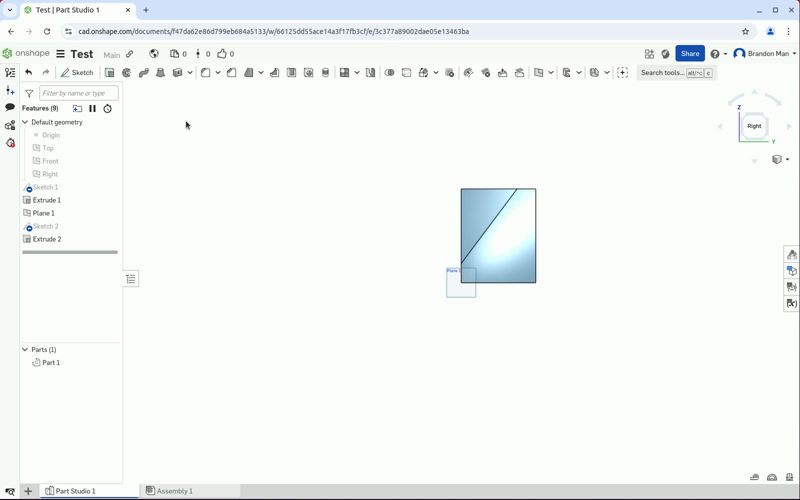
key(shift+h)
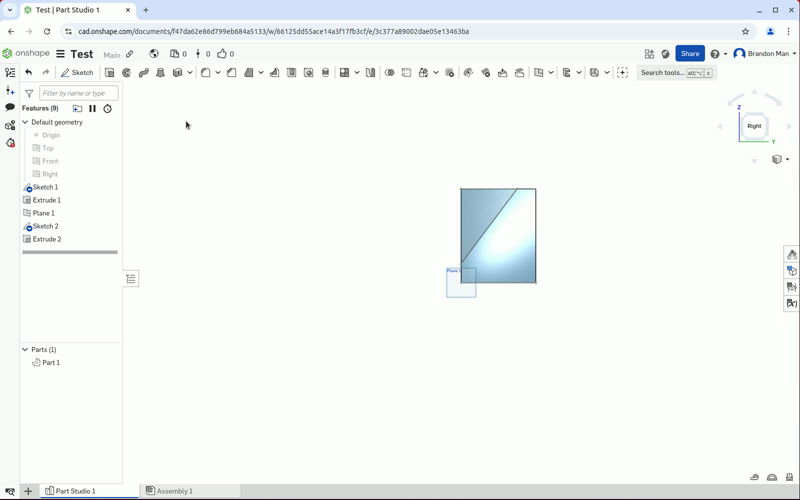
key(shift+h)
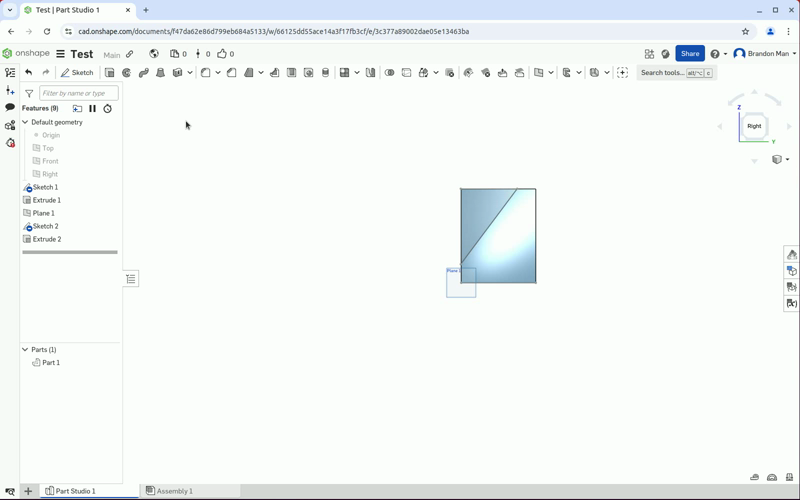
key(shift+7)
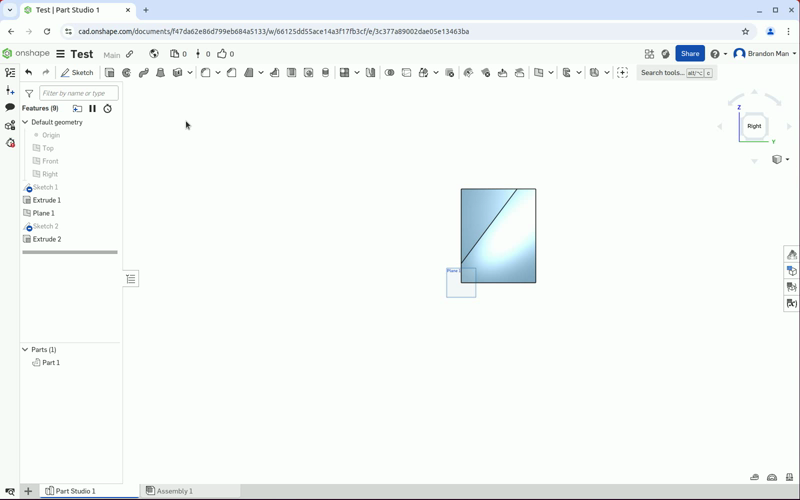
key(right, 2)
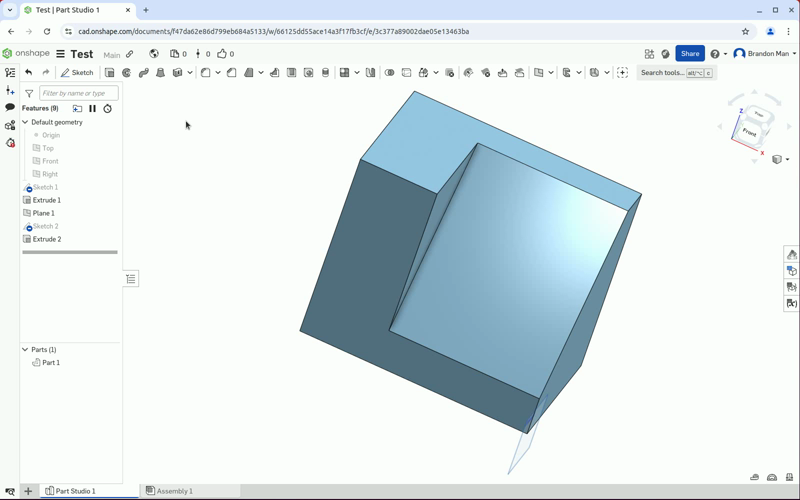
key(down, 2)
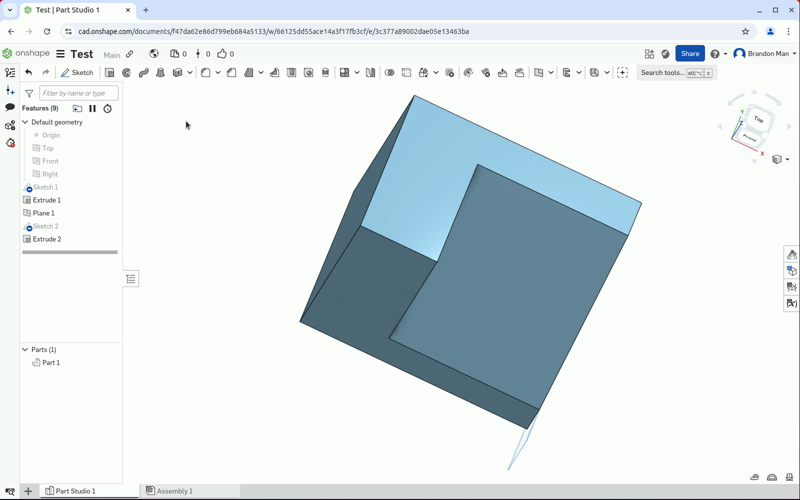
key(up, 2)
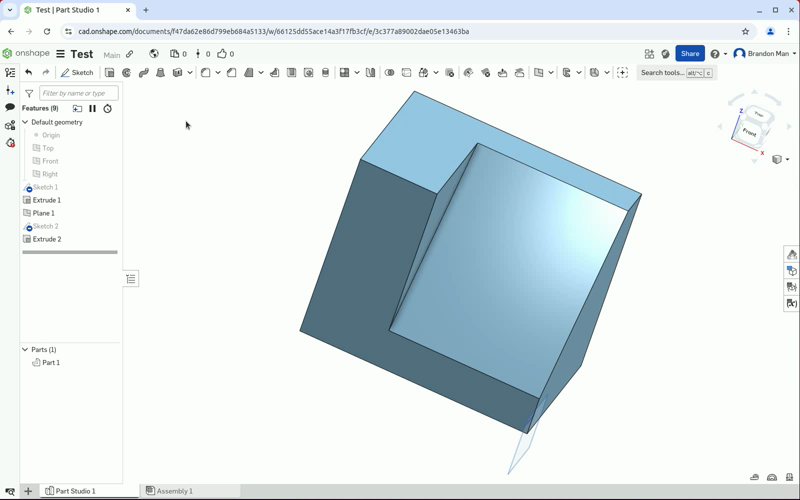
key(left, 2)
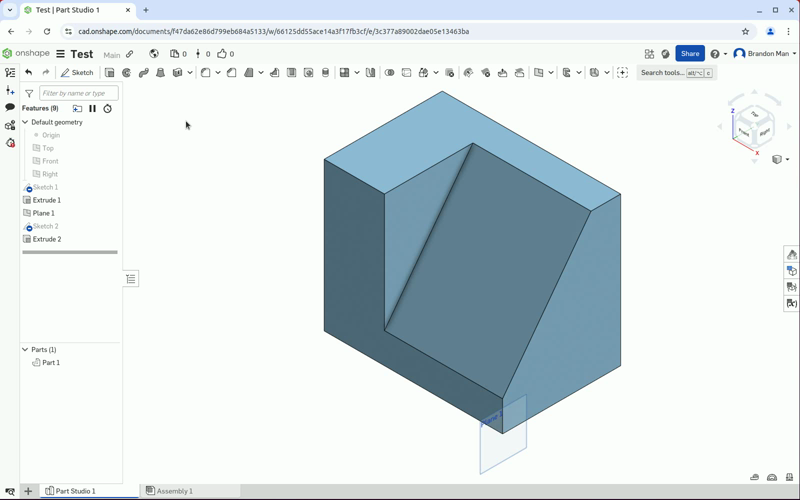
mouse_move(73, 189)
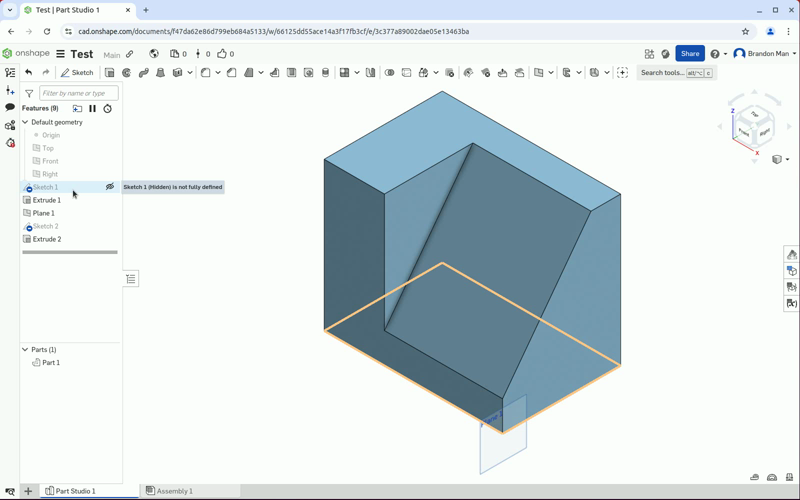
click(73, 189)